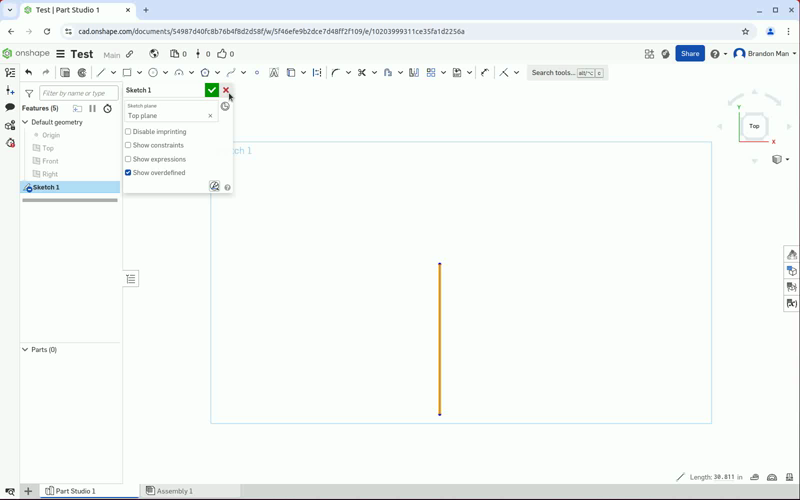
key(shift+h)
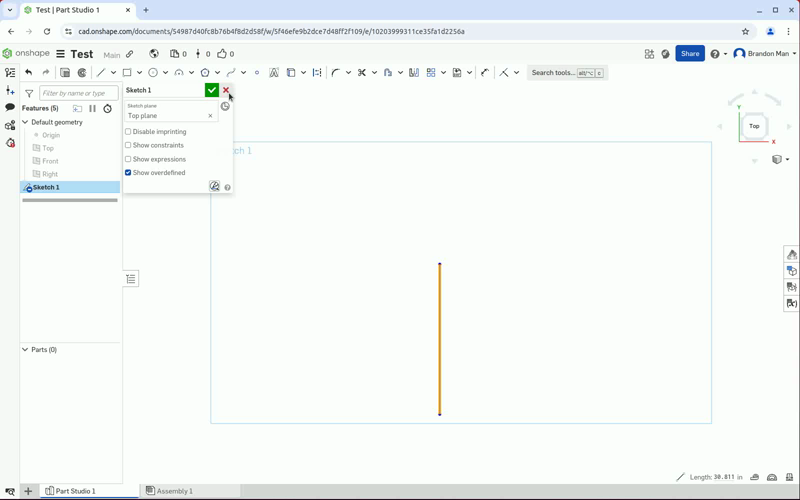
key(shift+s)
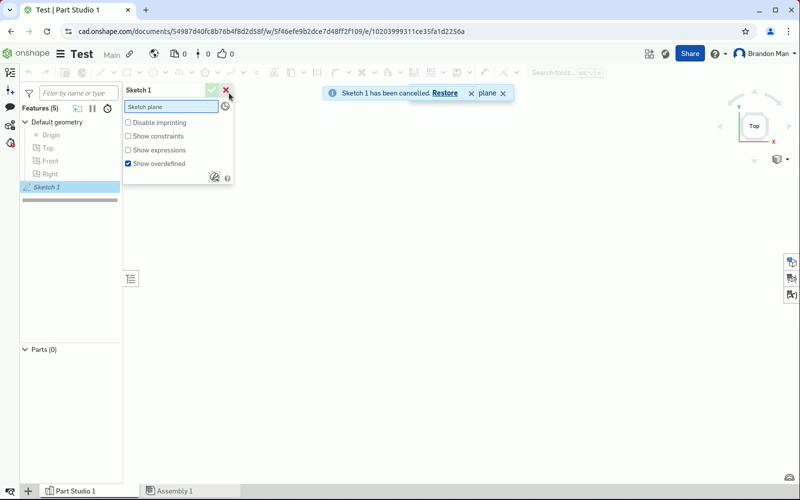
mouse_move(73, 150)
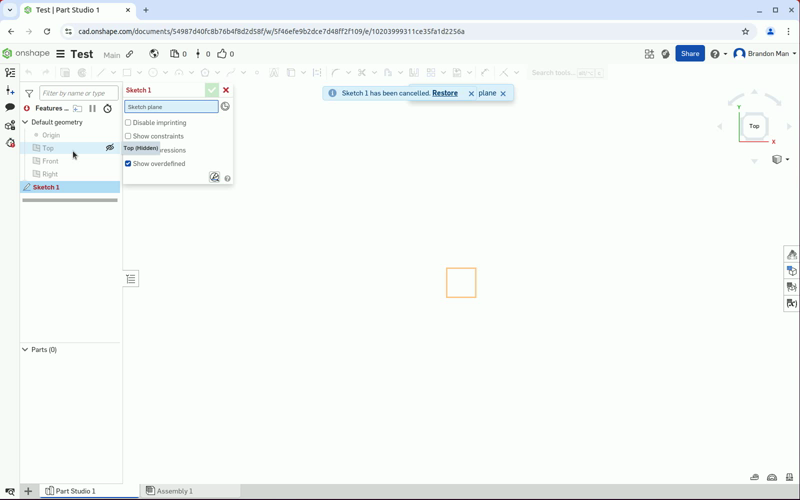
click(73, 150)
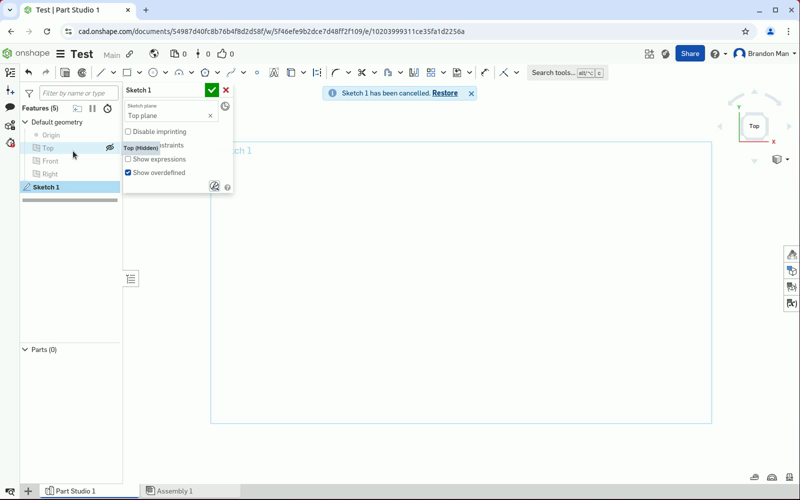
mouse_move(73, 352)
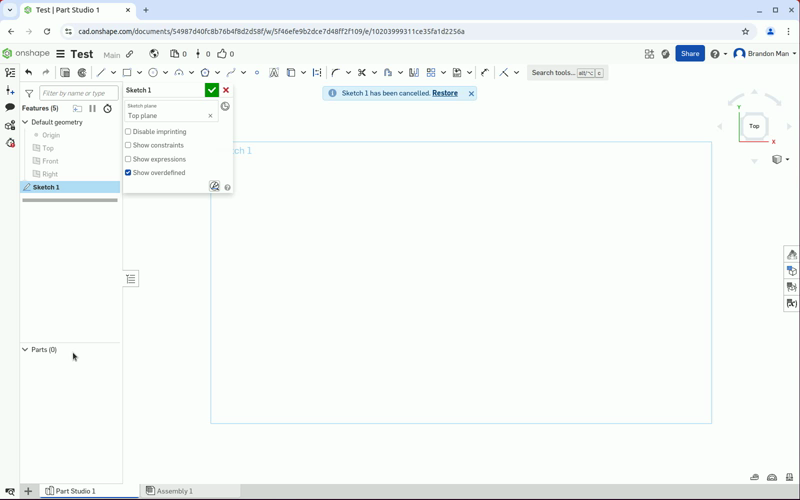
key(y)
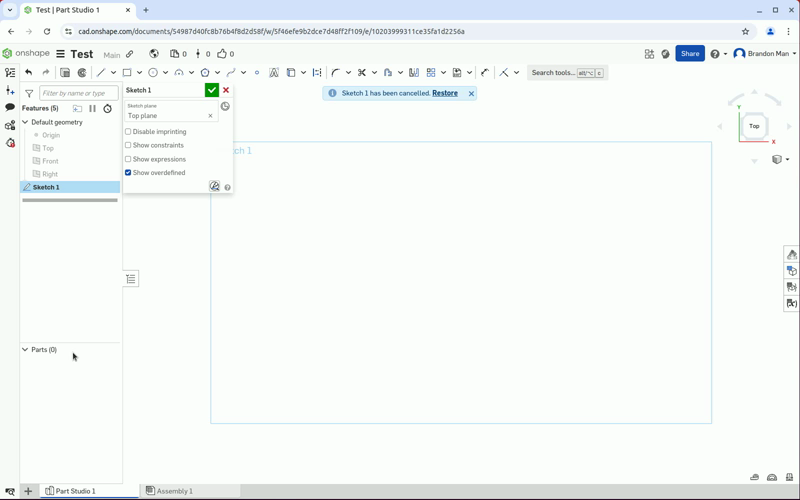
key(c)
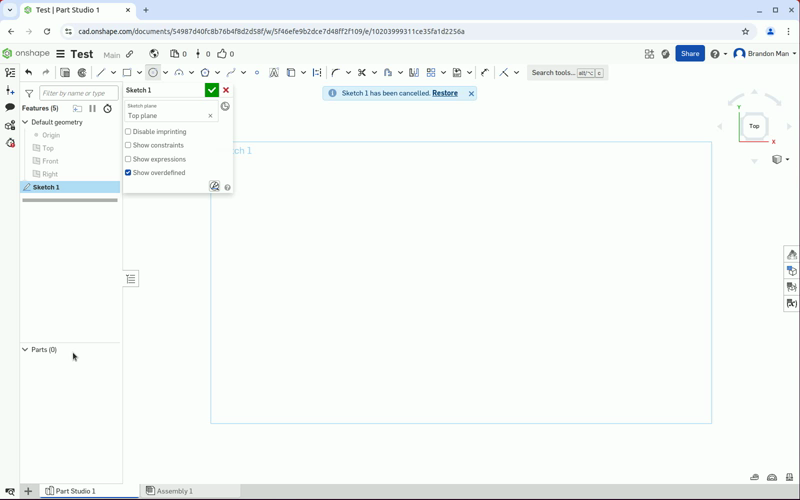
key_down(shift)
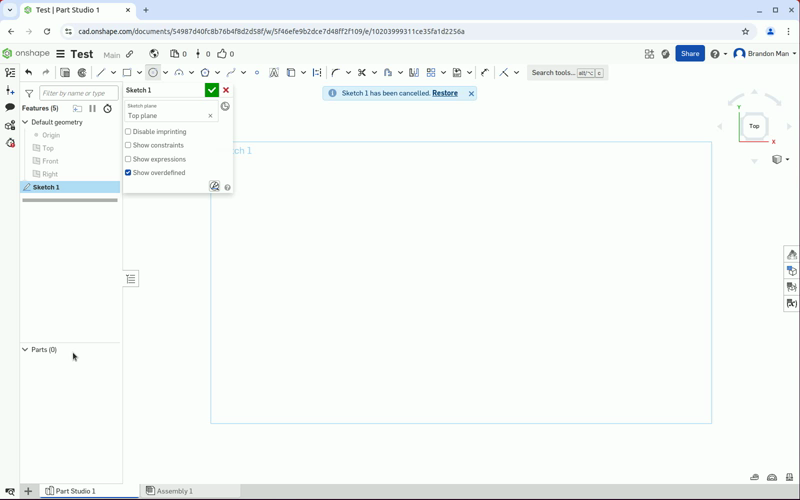
mouse_move(461, 255)
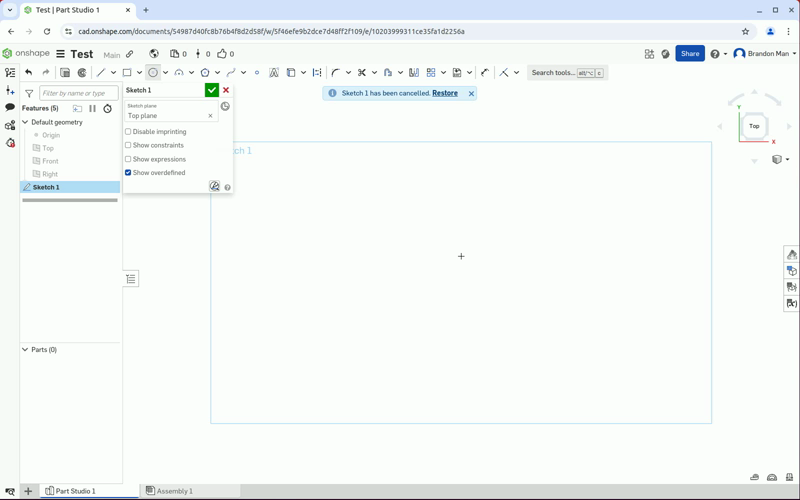
click(461, 255)
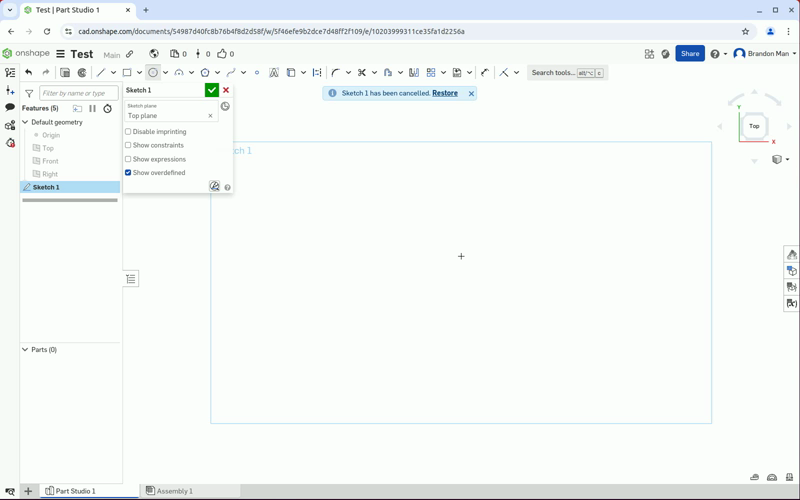
key_up(shift)
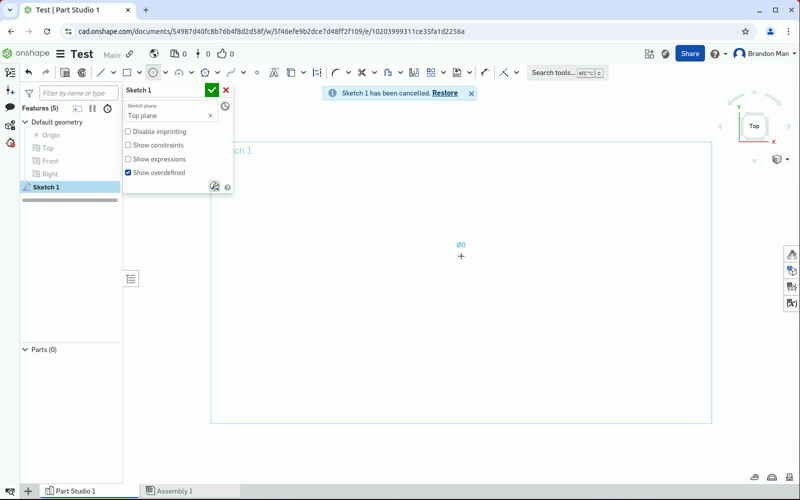
mouse_move(547, 255)
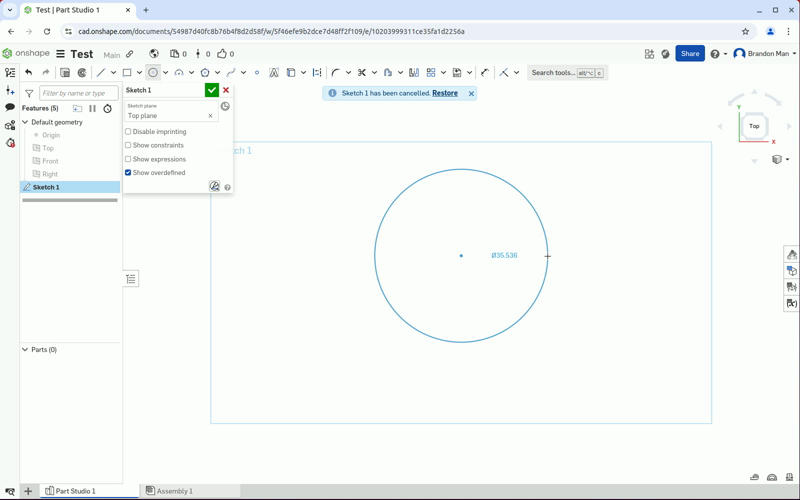
click(547, 255)
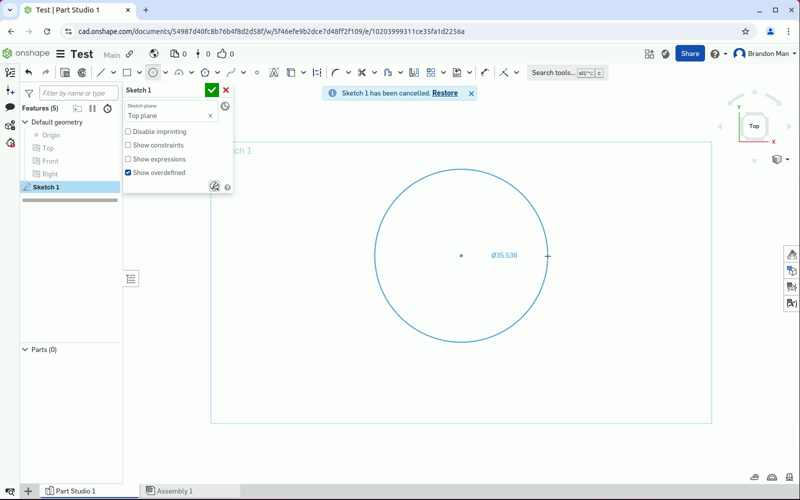
key(esc)
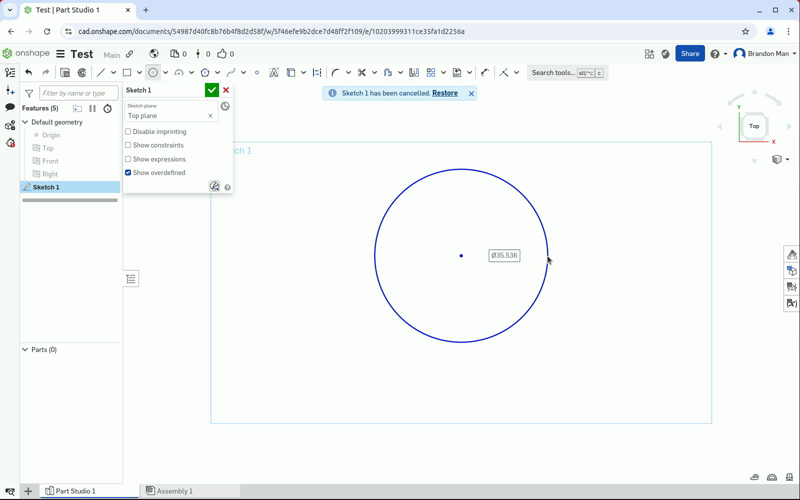
key(c)
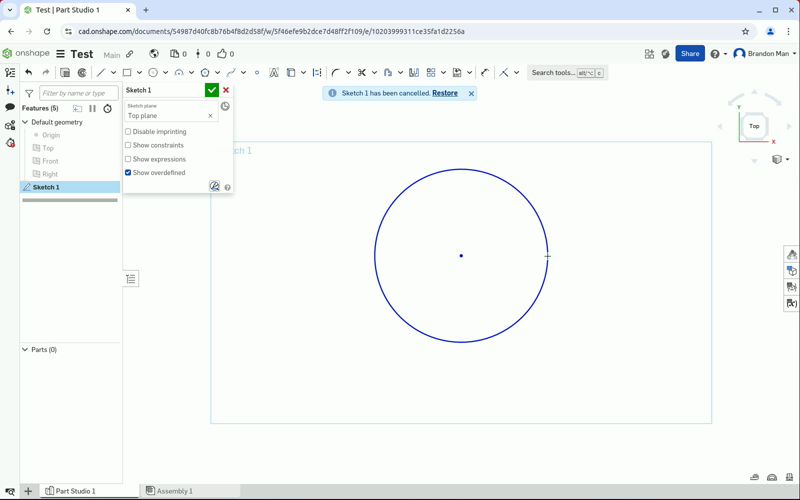
key_down(shift)
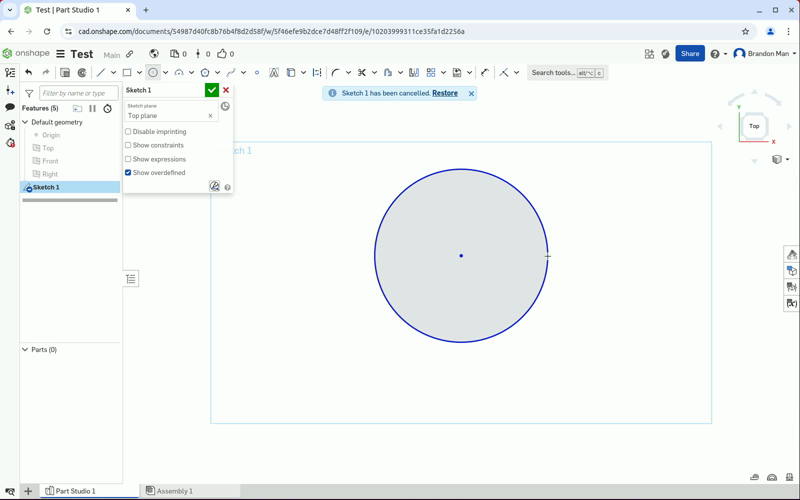
mouse_move(461, 255)
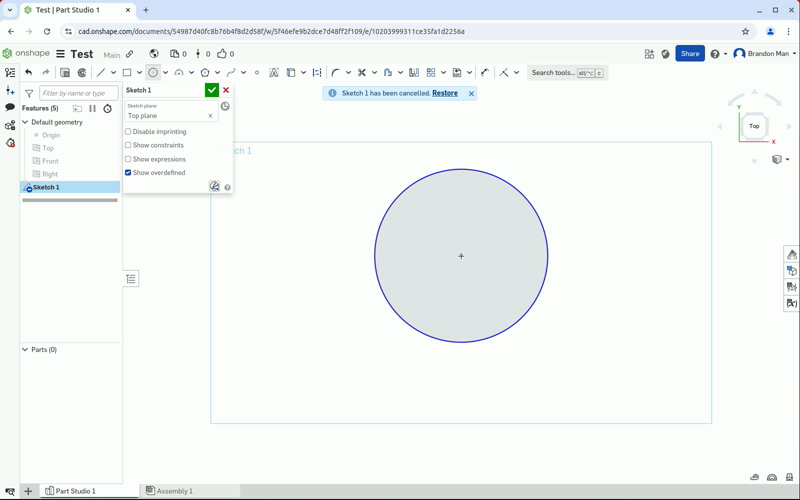
click(461, 255)
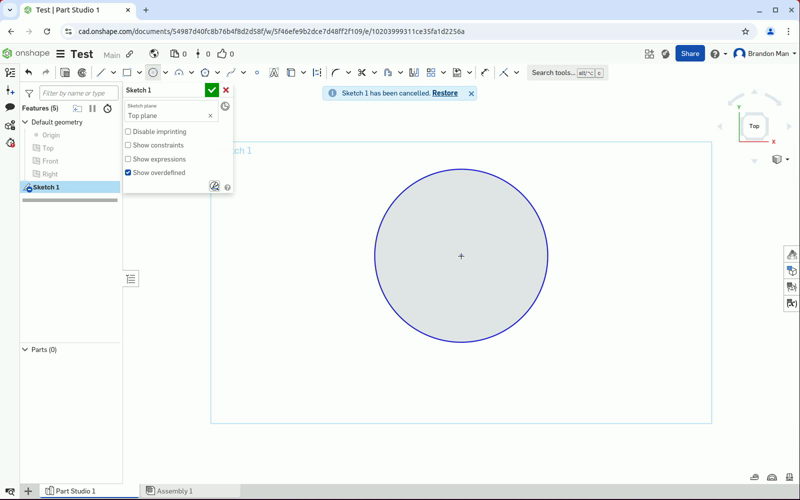
key_up(shift)
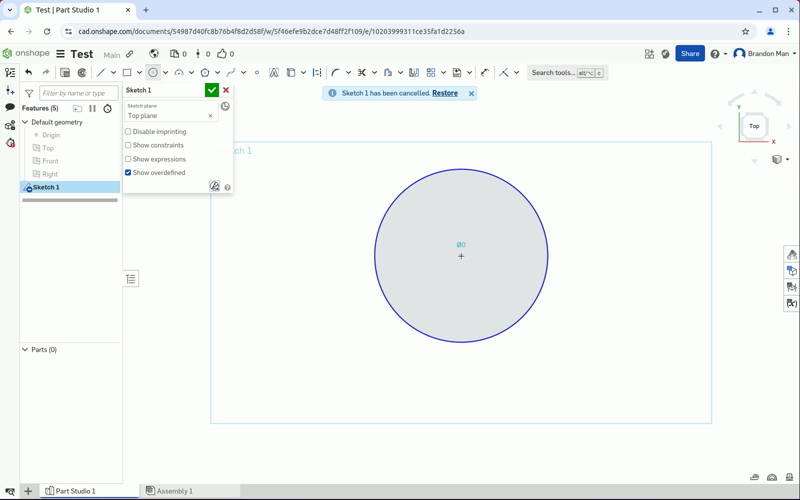
mouse_move(536, 255)
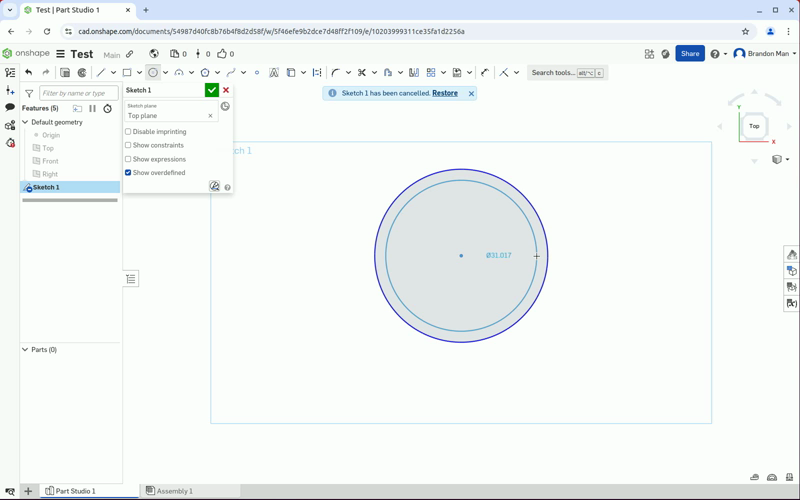
click(536, 255)
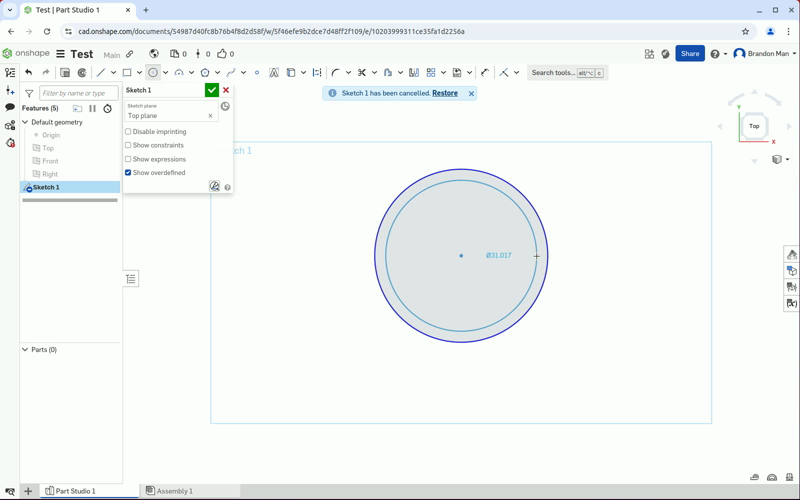
key(esc)
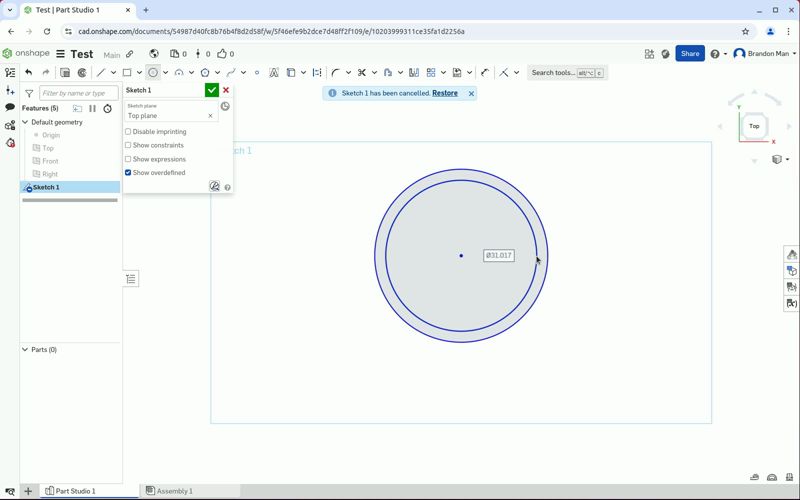
mouse_move(414, 189)
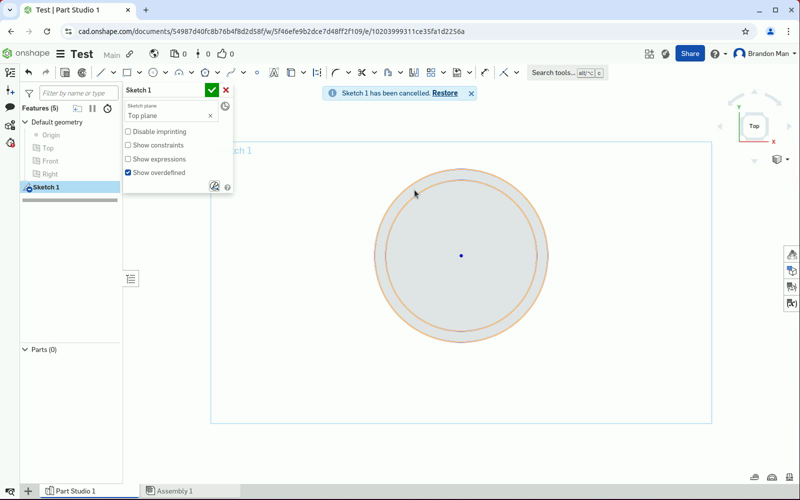
click(414, 189)
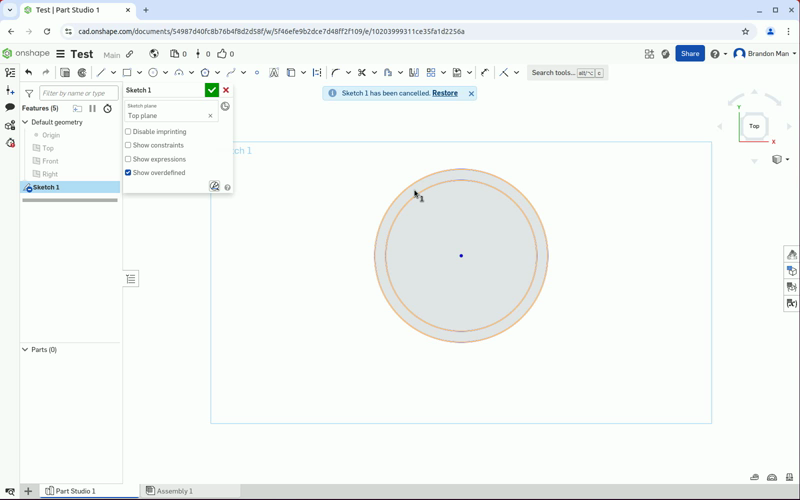
mouse_move(73, 352)
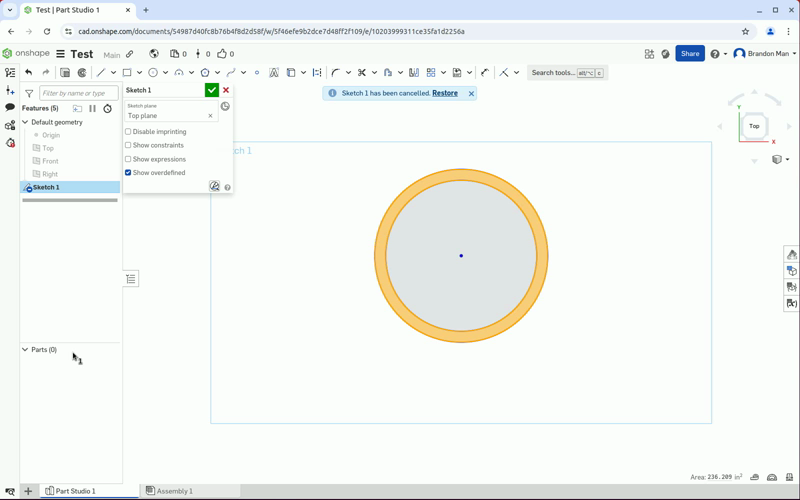
key(shift+y)
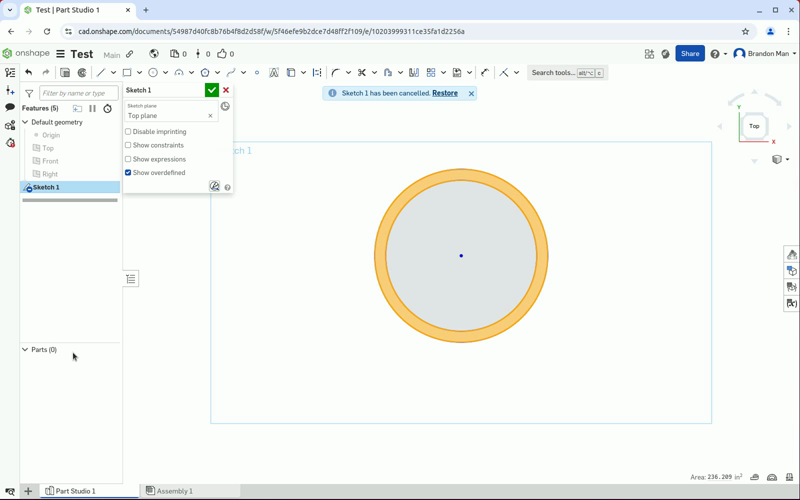
key(shift+e)
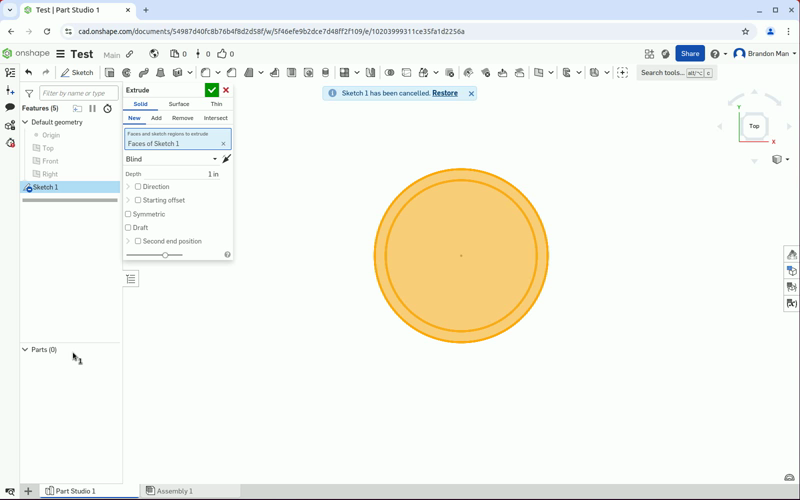
mouse_move(143, 106)
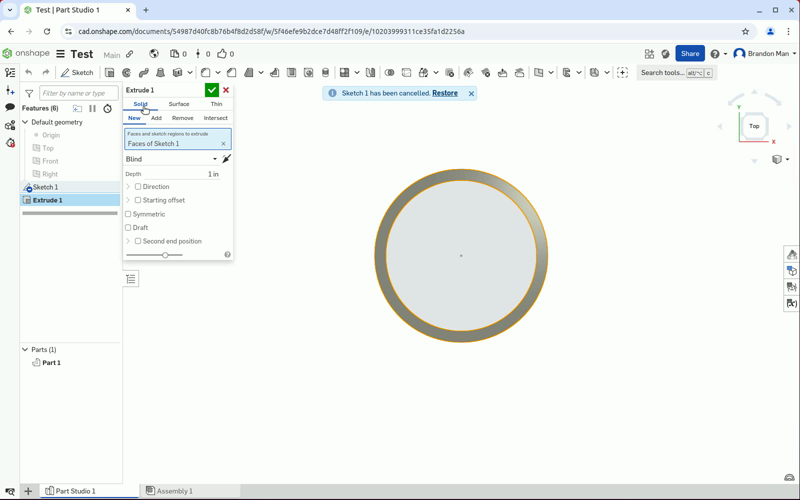
click(143, 106)
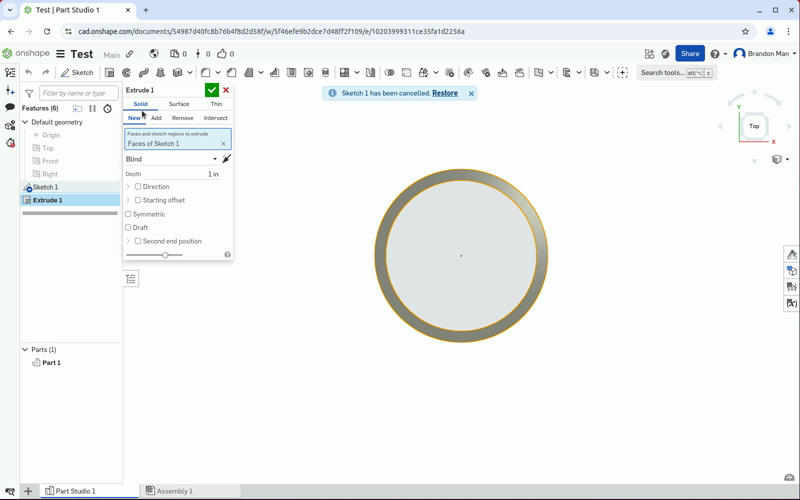
mouse_move(137, 120)
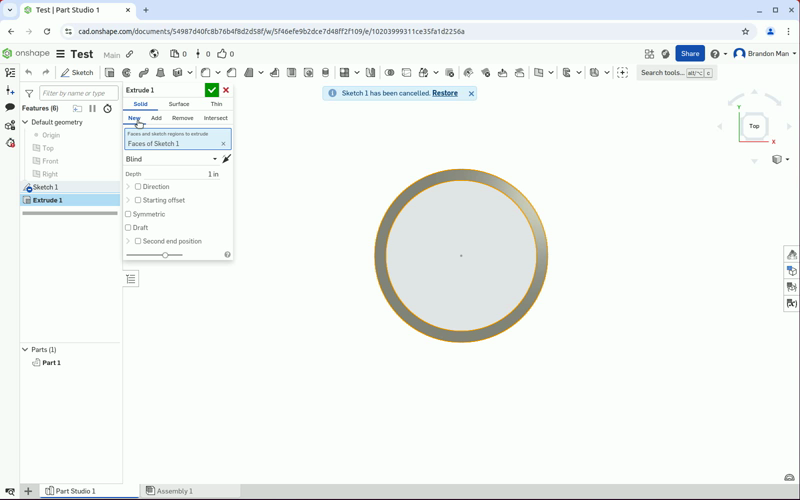
click(137, 120)
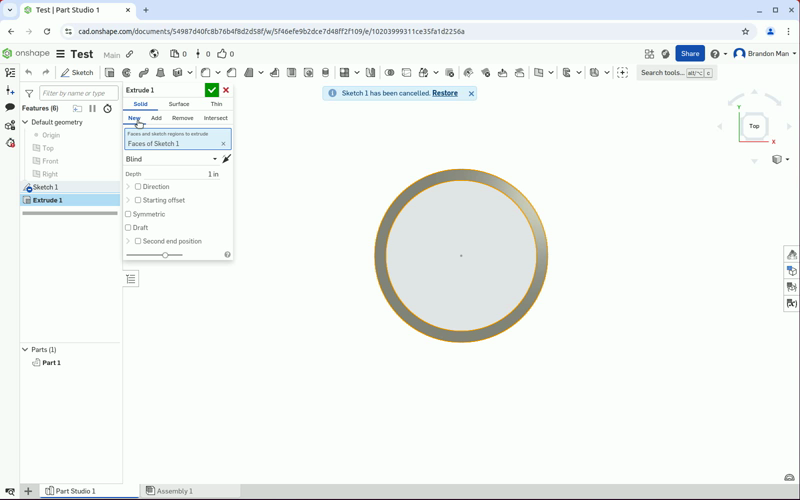
key(tab, 4)
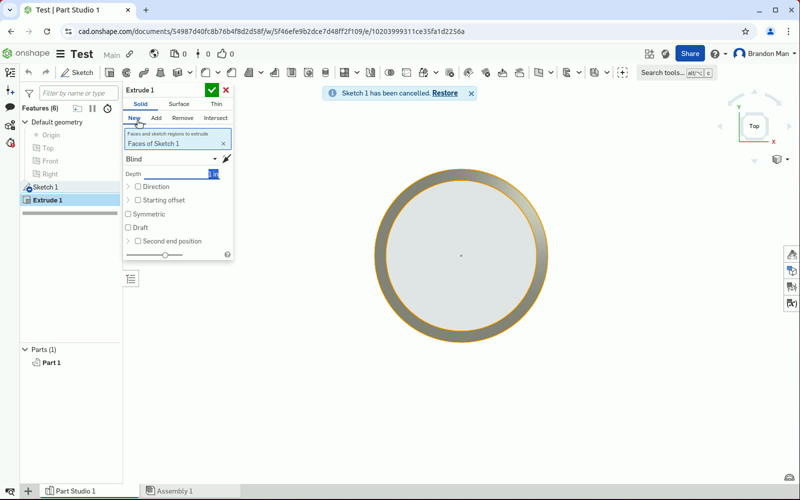
text(8.184)
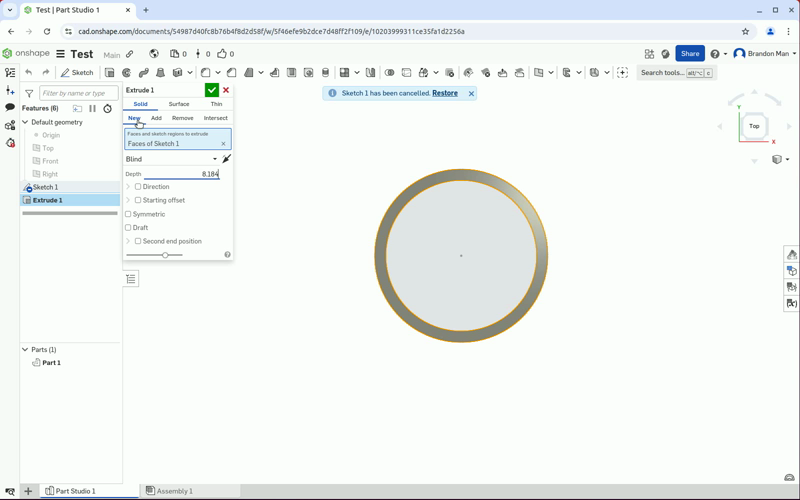
key(enter)
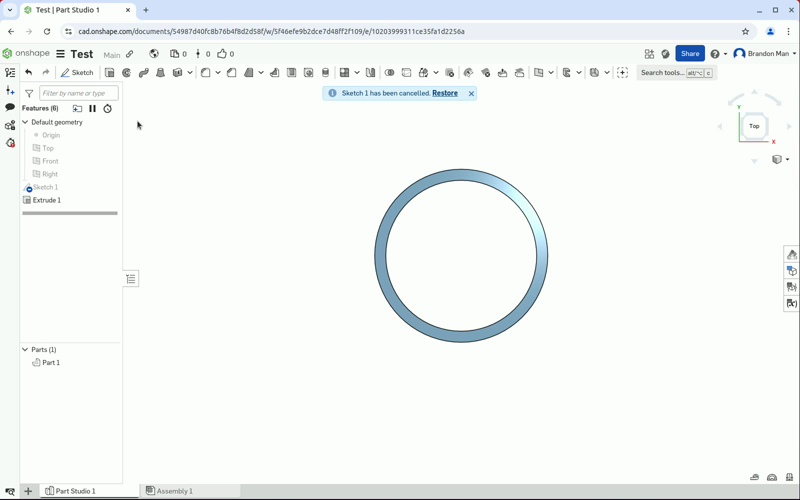
key(shift+h)
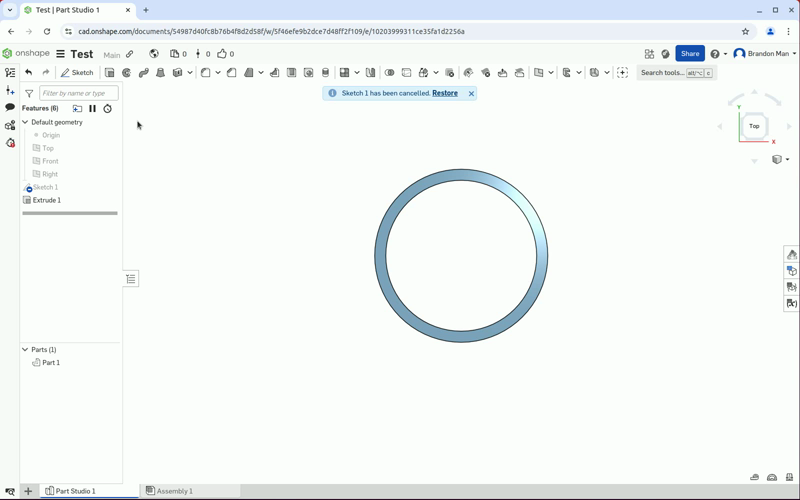
key(shift+h)
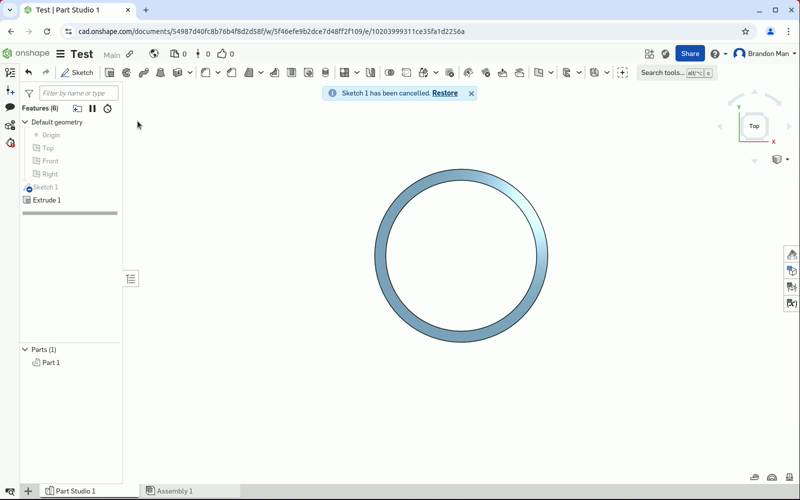
mouse_move(73, 189)
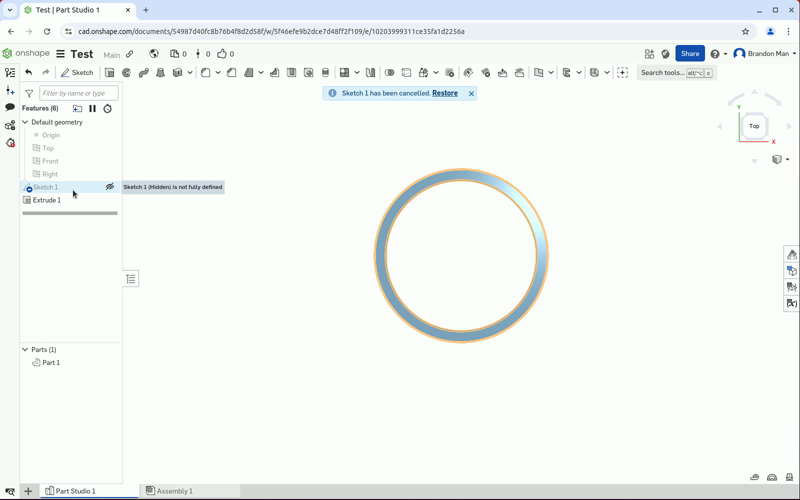
click(73, 189)
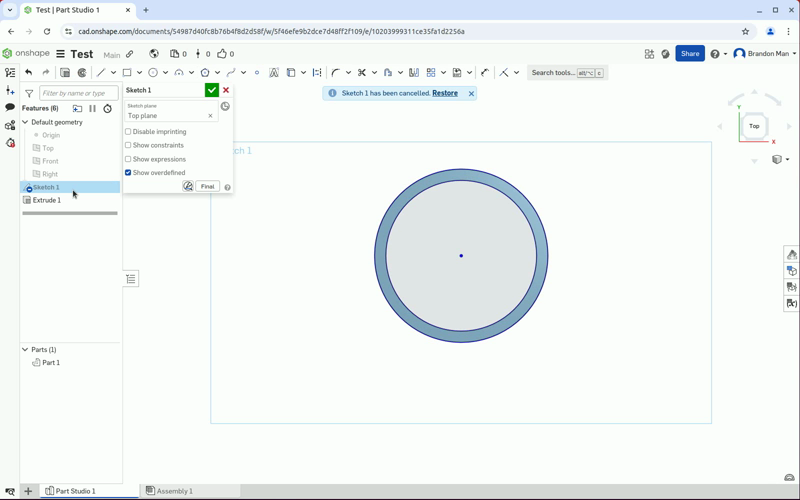
mouse_move(229, 92)
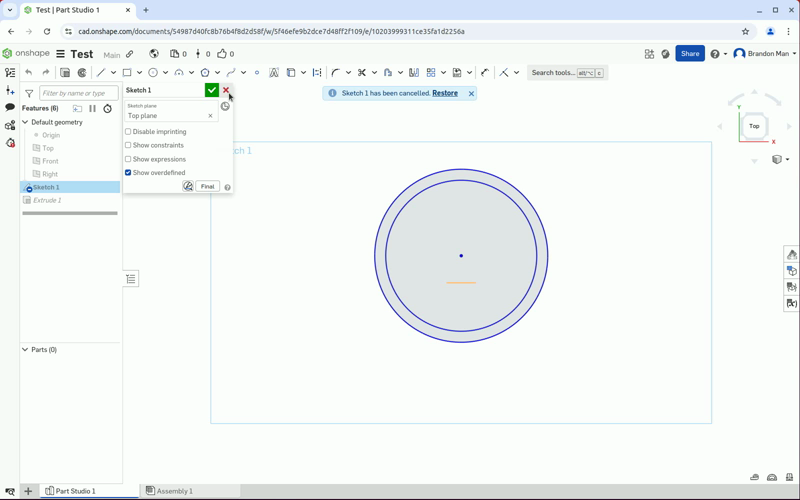
click(229, 92)
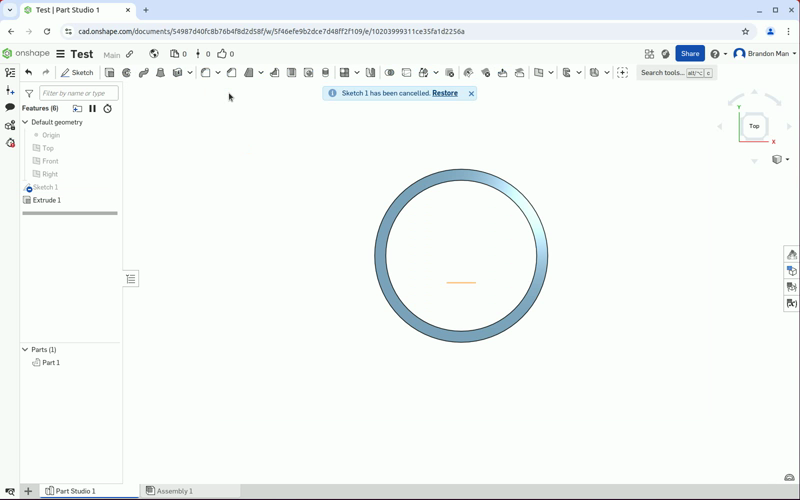
mouse_move(541, 75)
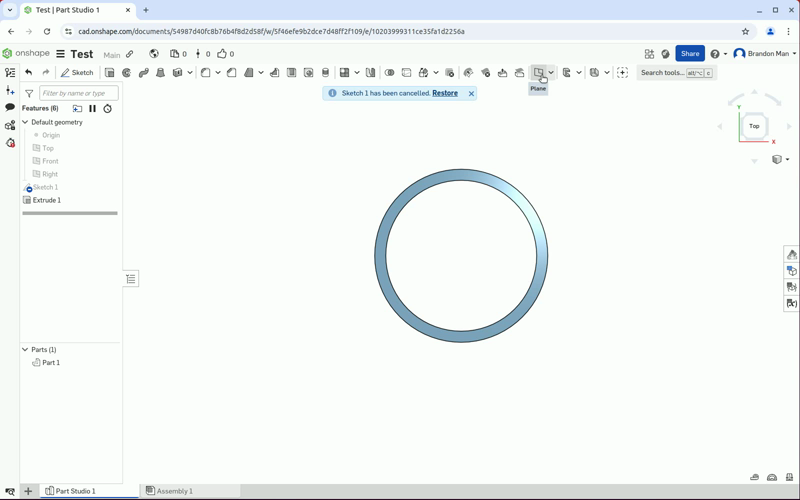
click(541, 75)
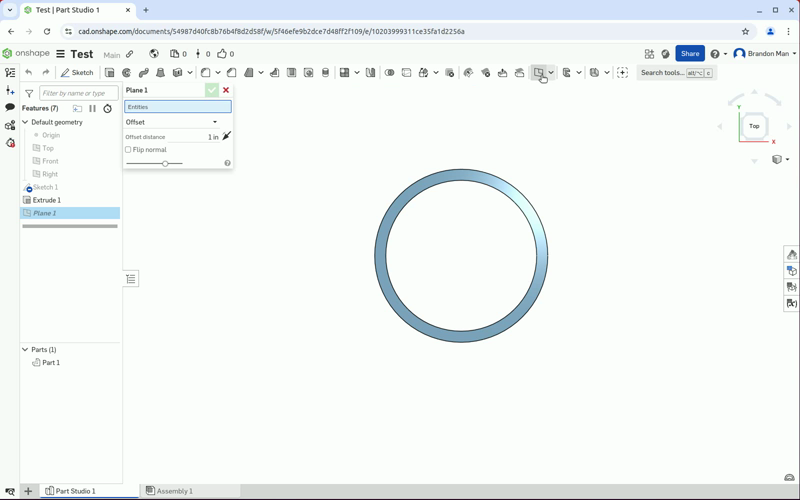
mouse_move(73, 150)
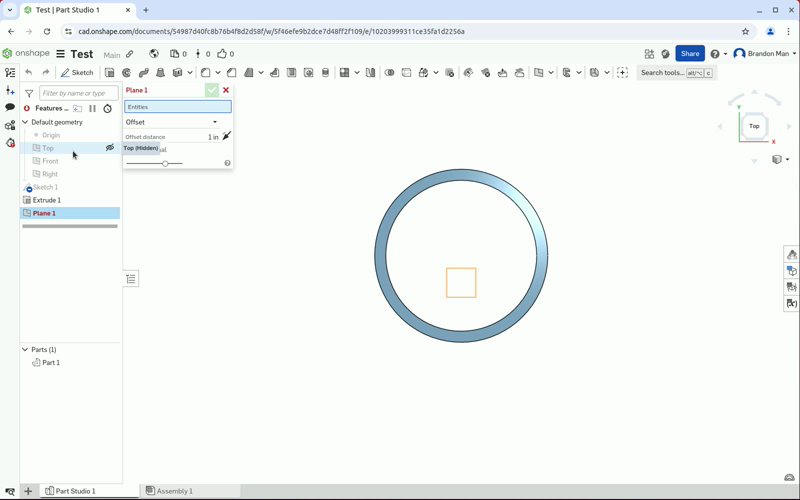
click(73, 150)
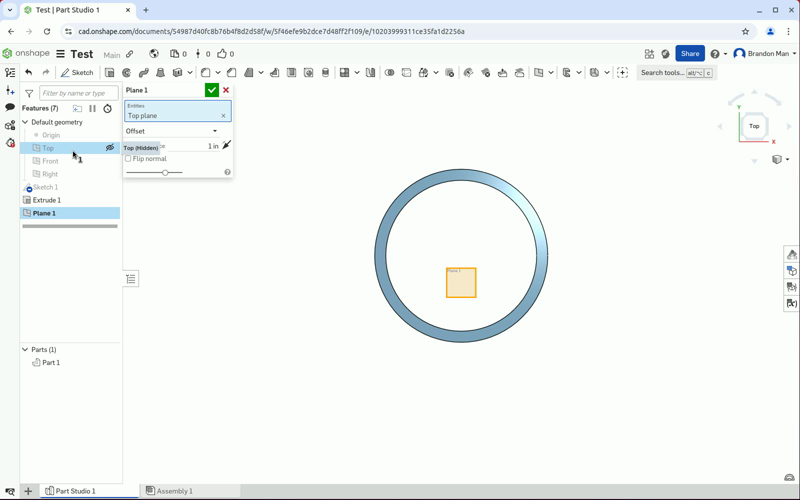
key(tab, 2)
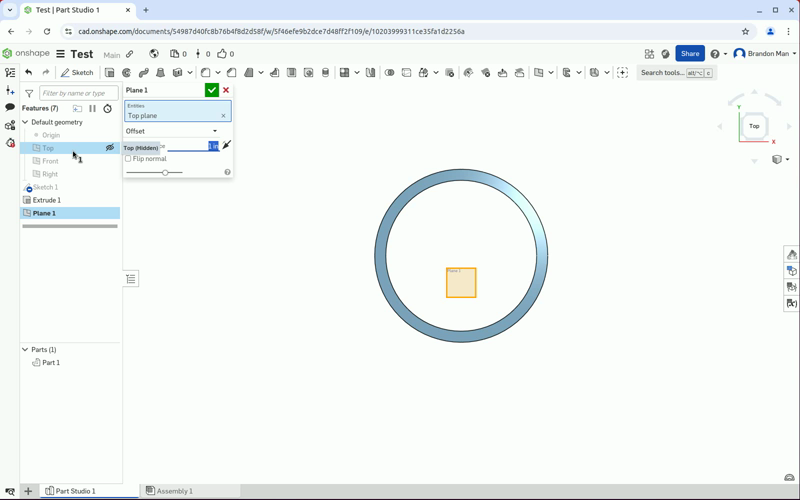
text(8.196)
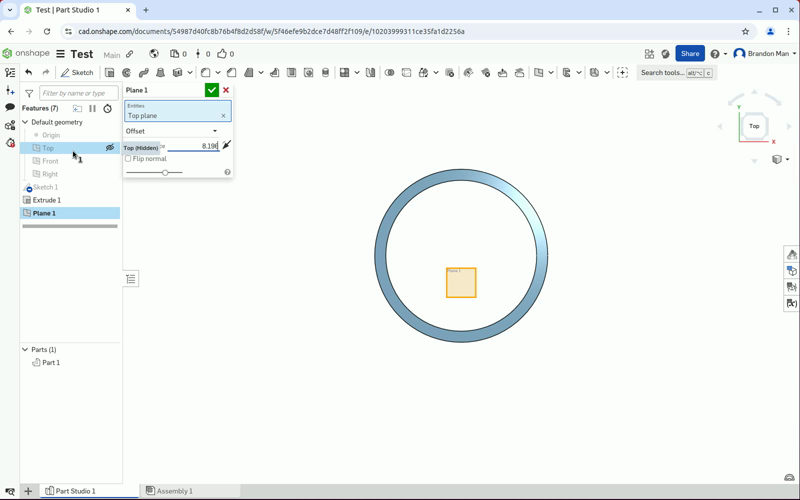
key(enter, 2)
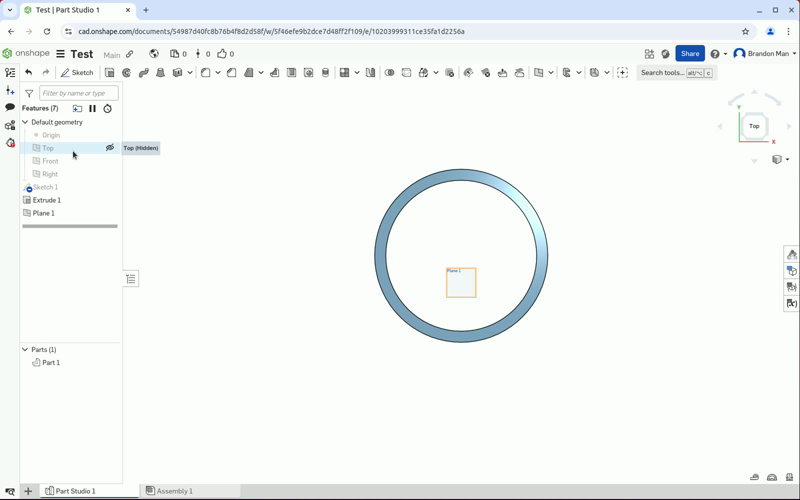
key(shift+s)
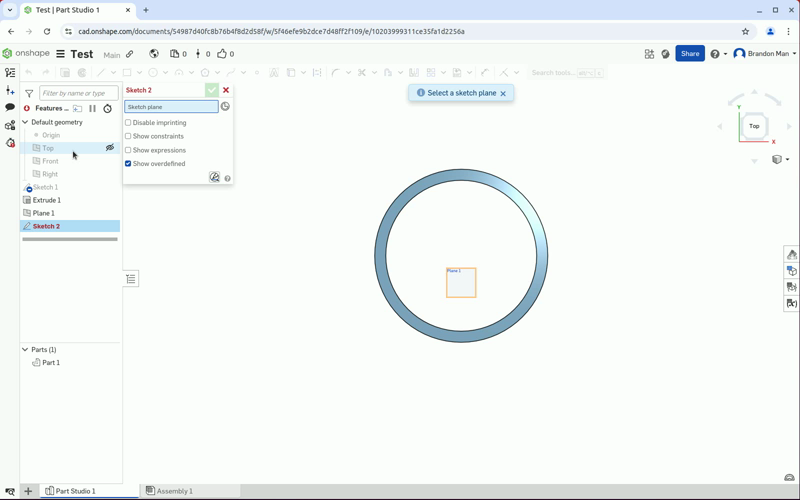
mouse_move(73, 215)
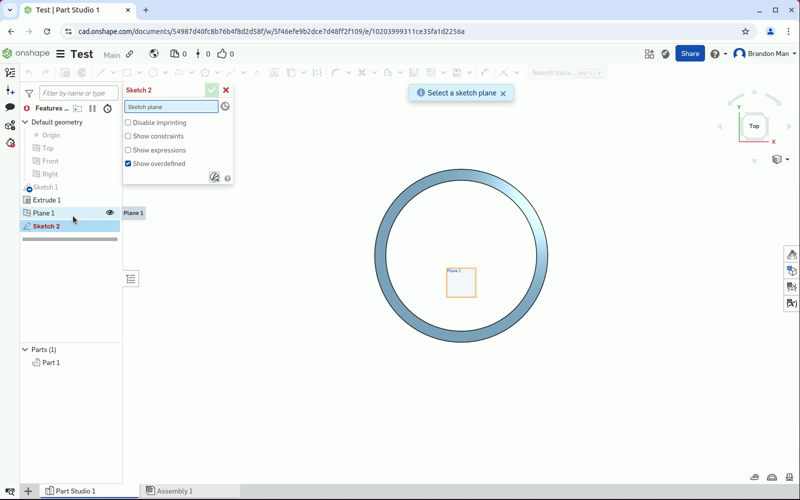
click(73, 215)
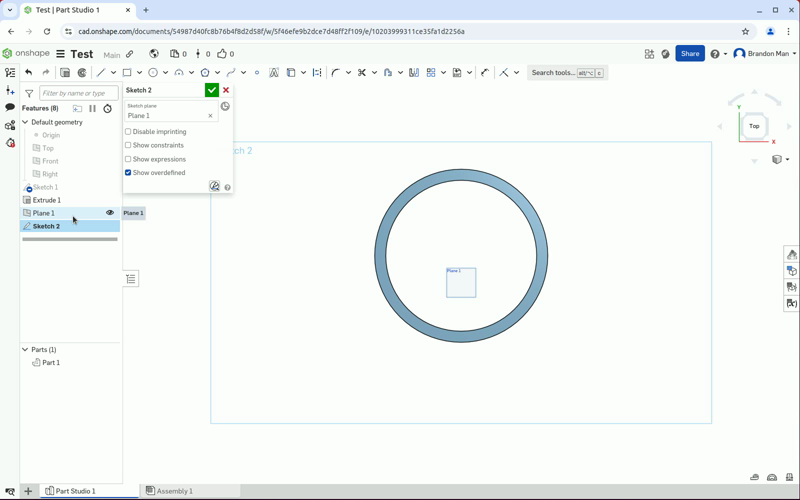
mouse_move(73, 352)
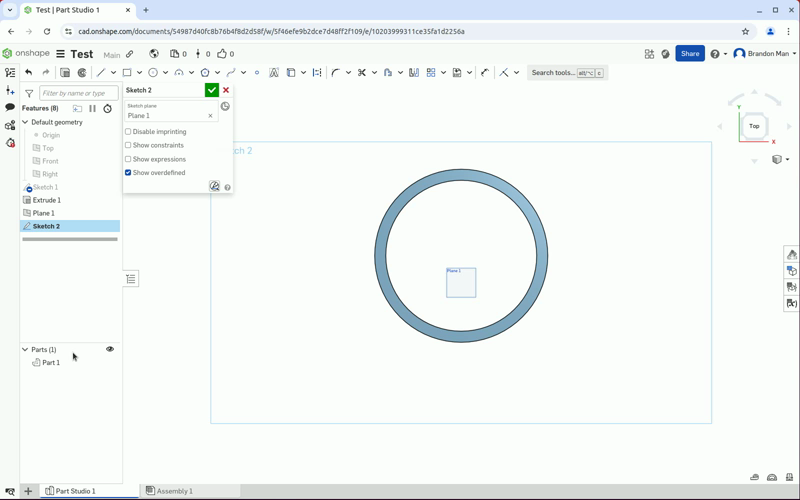
key(y)
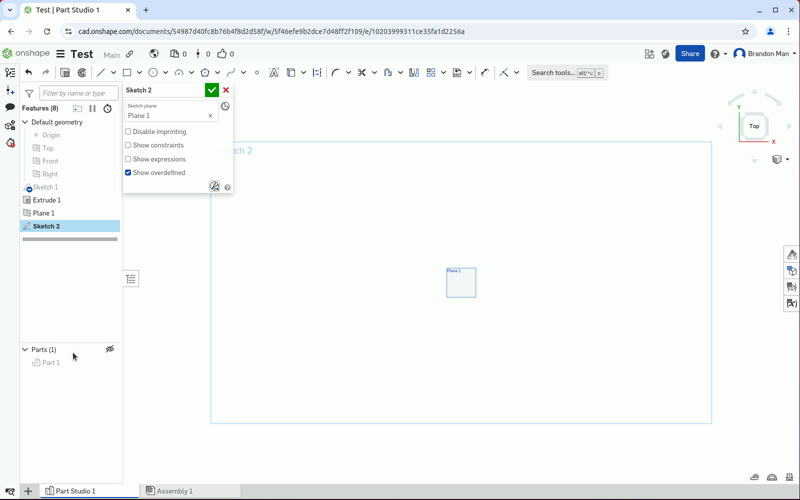
key(a)
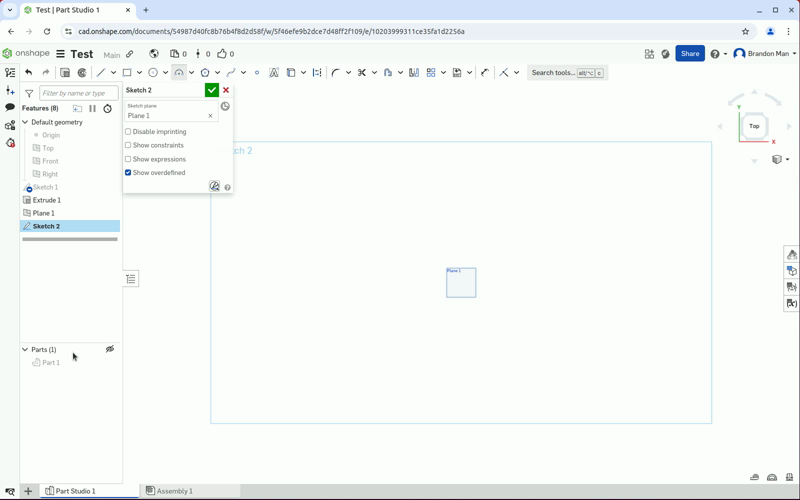
key_down(shift)
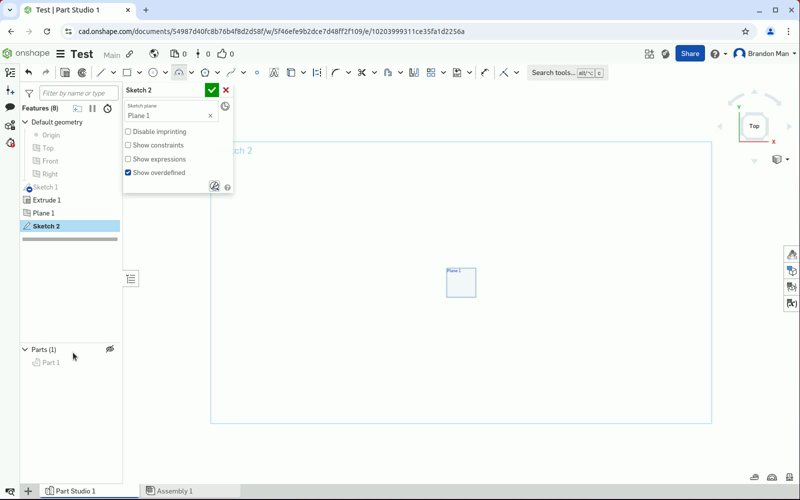
mouse_move(460, 180)
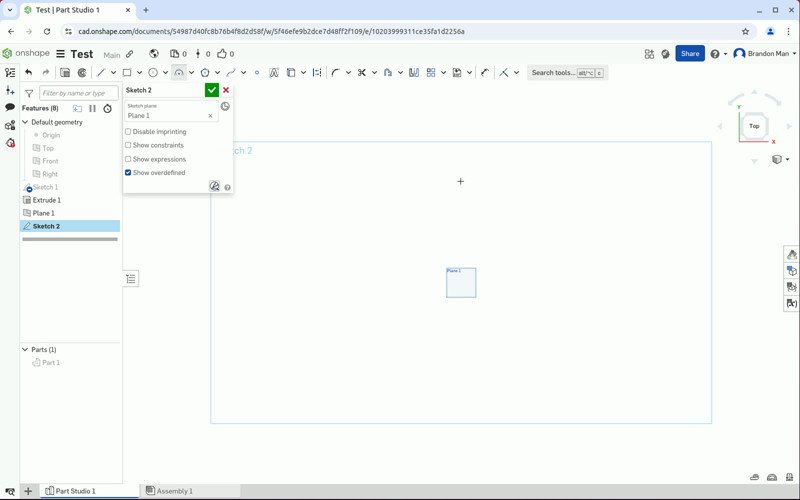
click(460, 180)
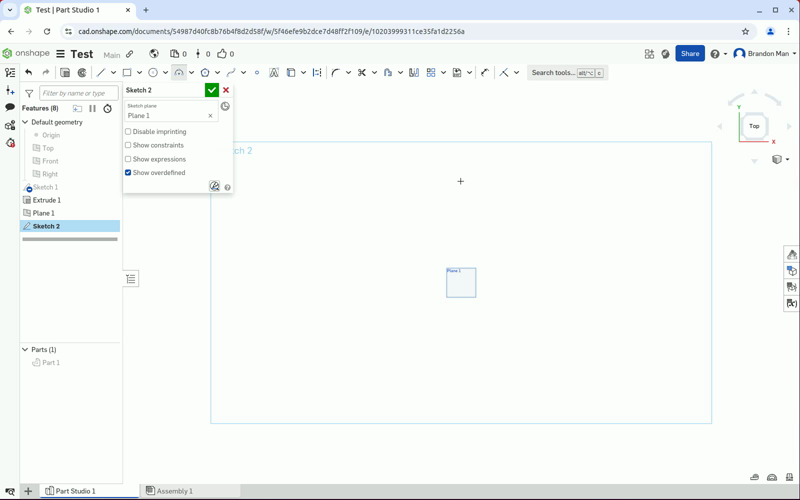
key_up(shift)
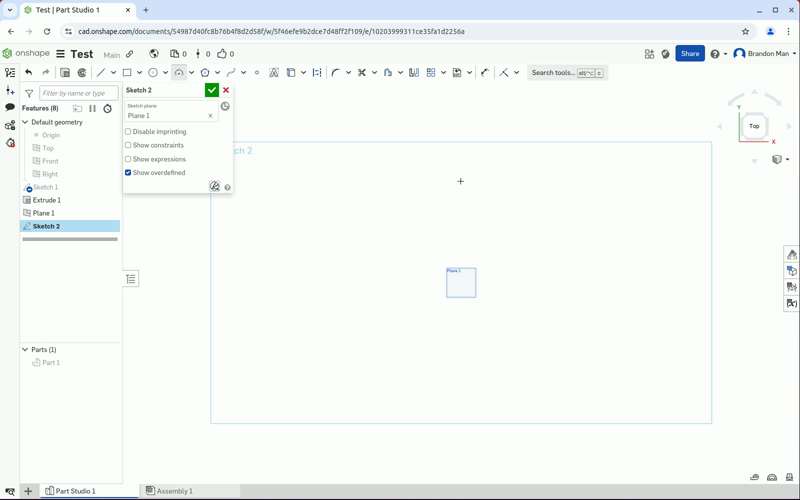
key_down(shift)
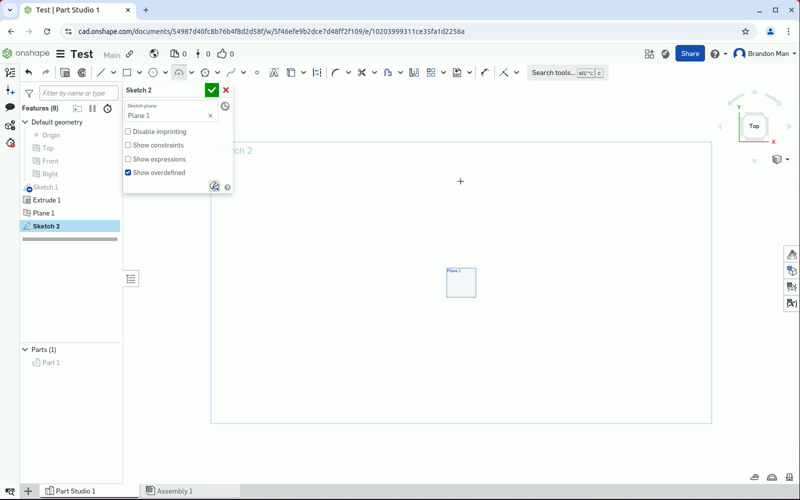
mouse_move(474, 182)
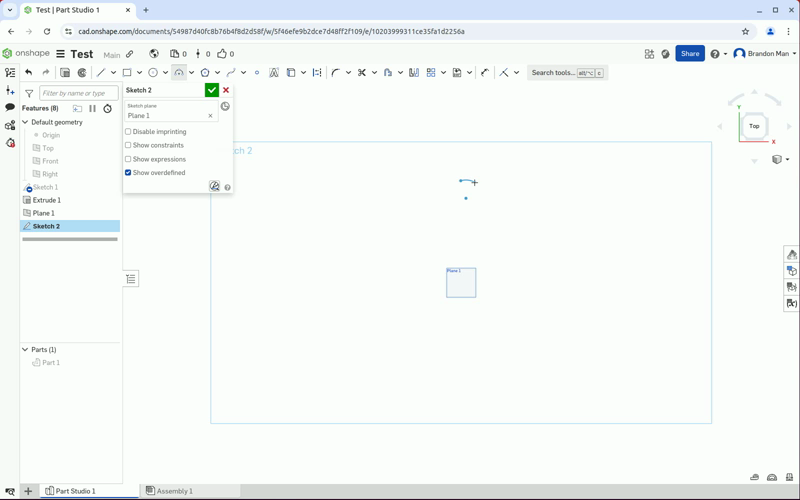
click(474, 182)
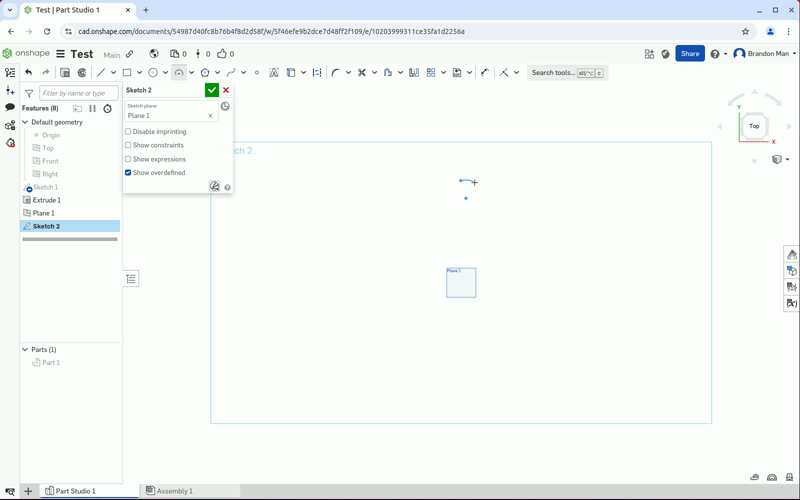
mouse_move(467, 180)
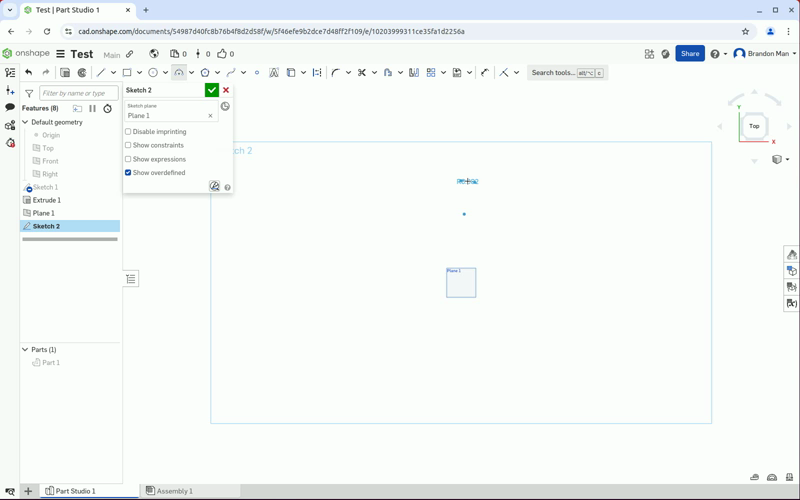
click(467, 180)
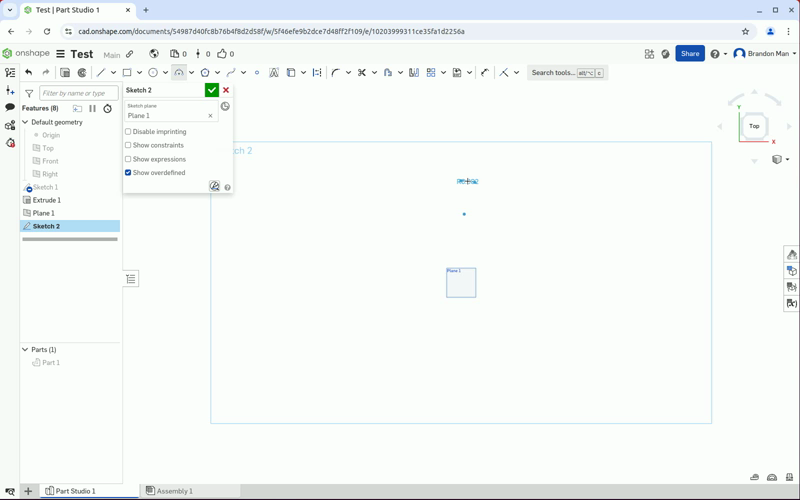
key_up(shift)
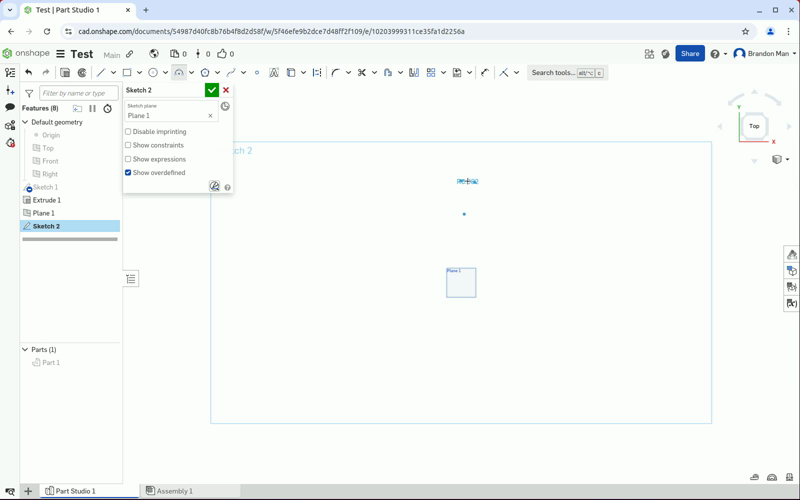
key(esc)
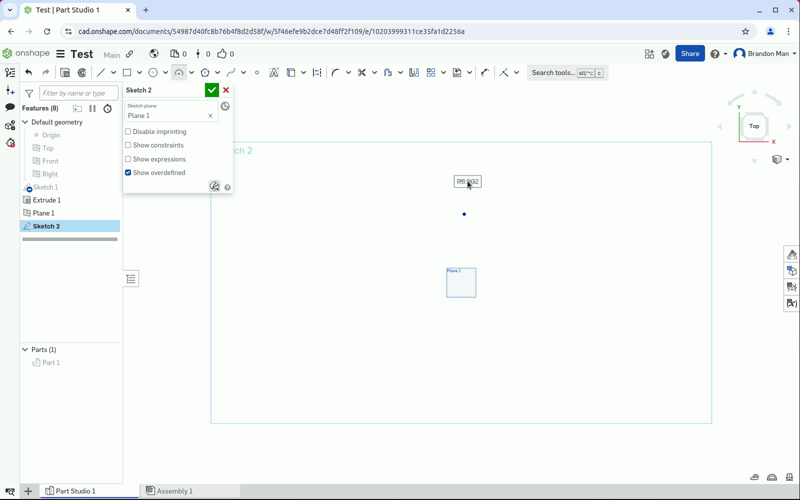
key(l)
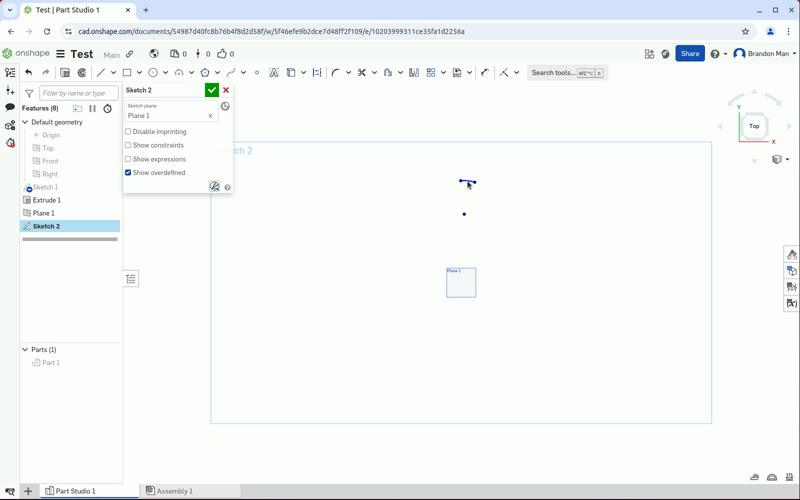
mouse_move(474, 182)
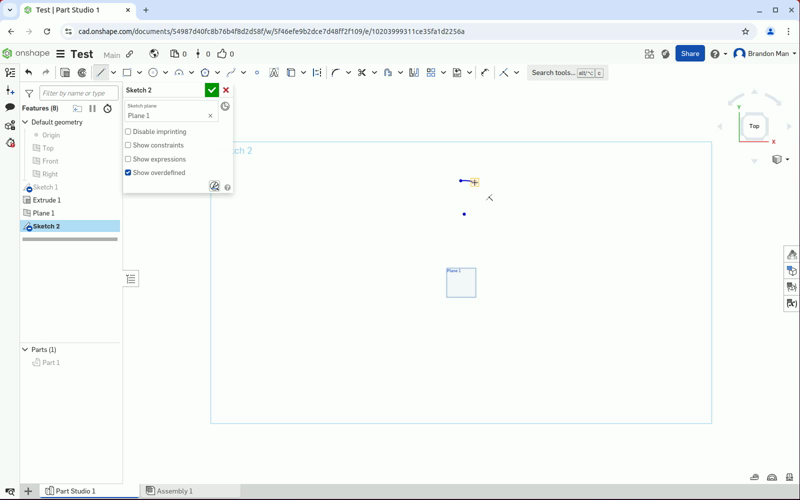
click(474, 182)
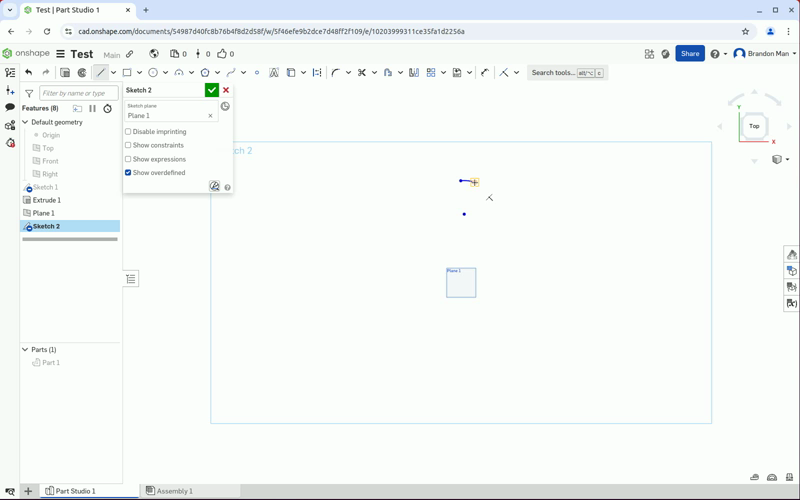
key_down(shift)
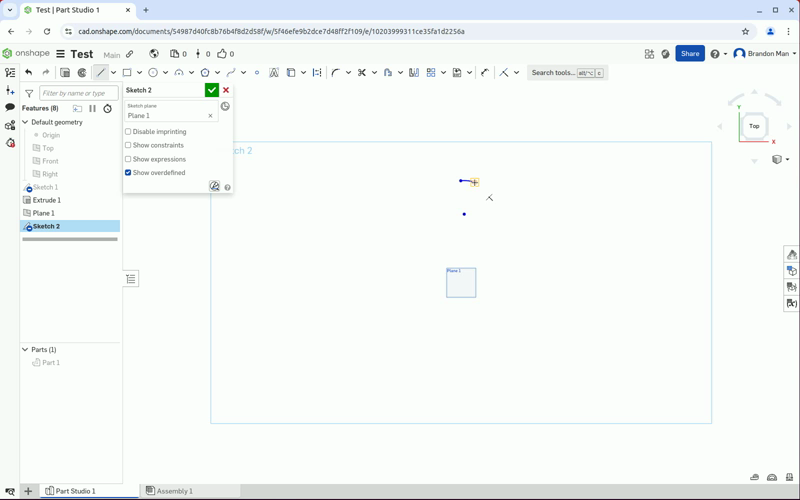
mouse_move(504, 182)
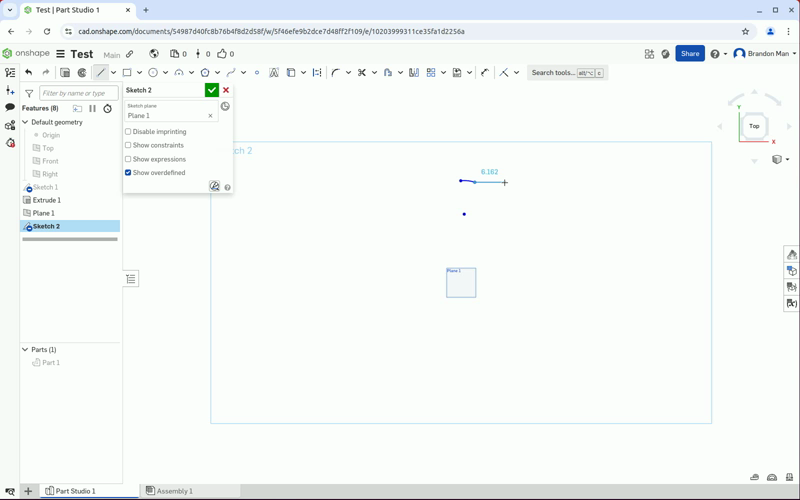
mouse_move(474, 170)
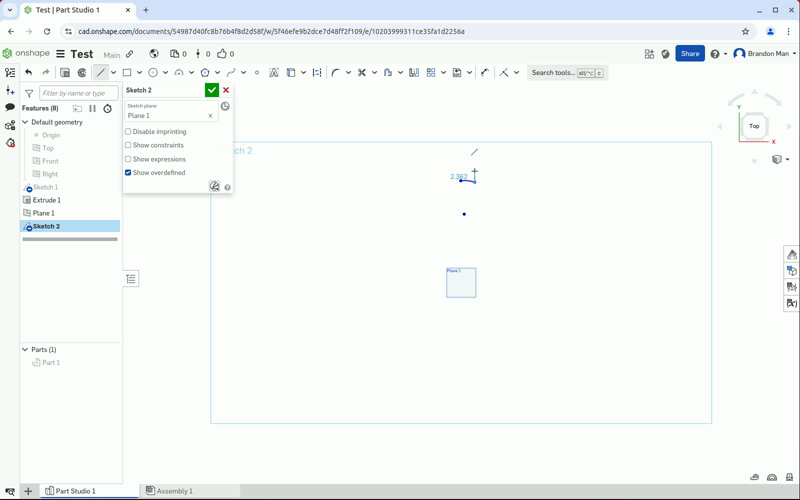
click(474, 170)
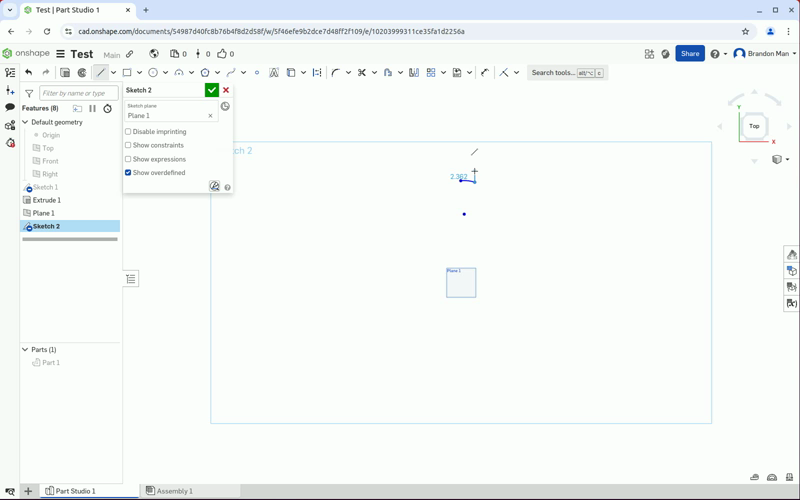
key_up(shift)
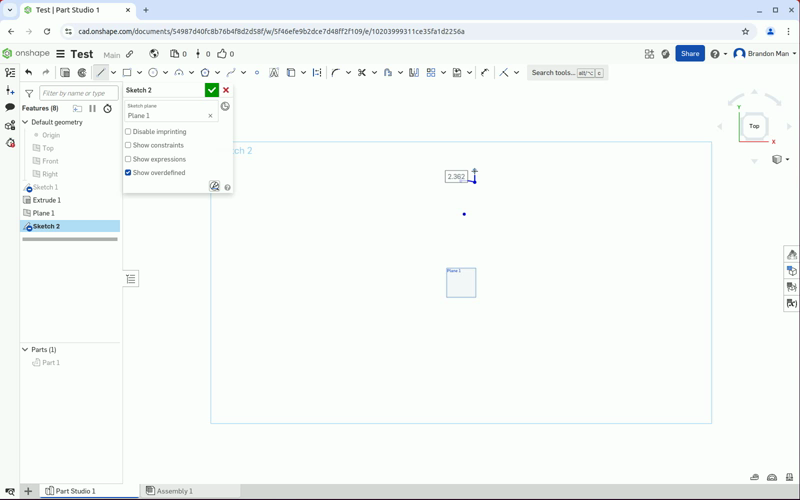
key(esc)
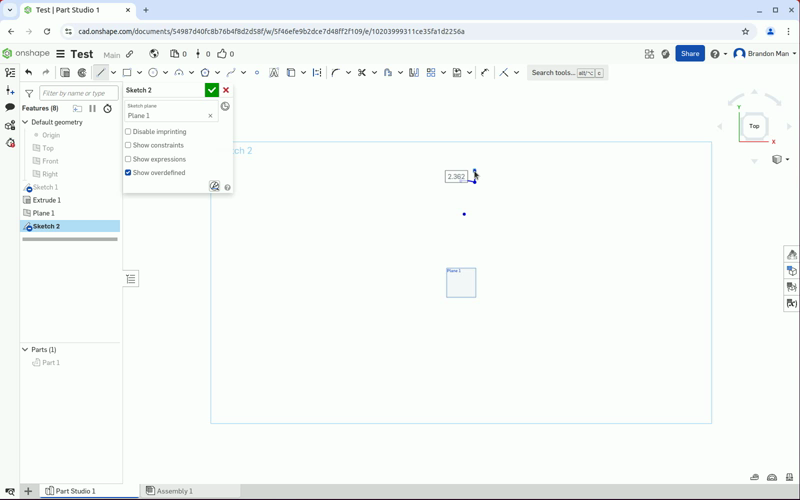
key(a)
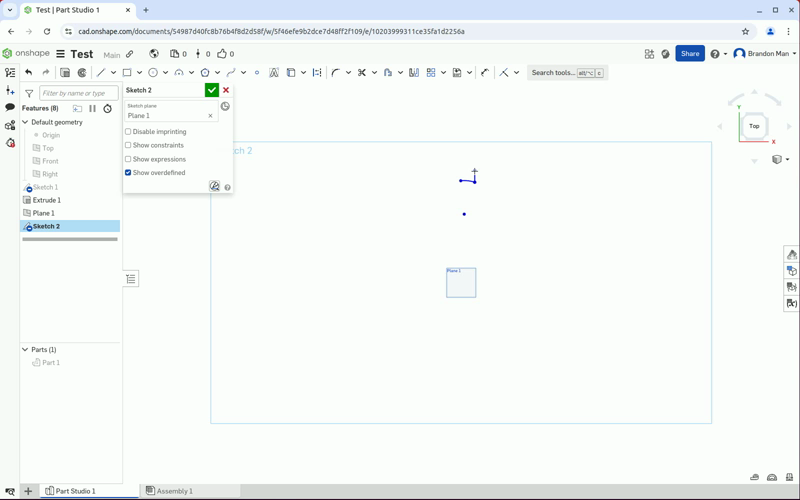
mouse_move(474, 170)
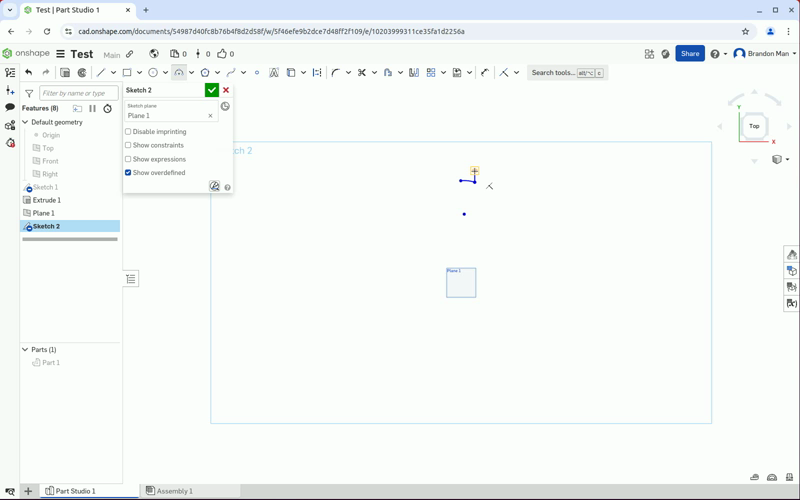
click(474, 170)
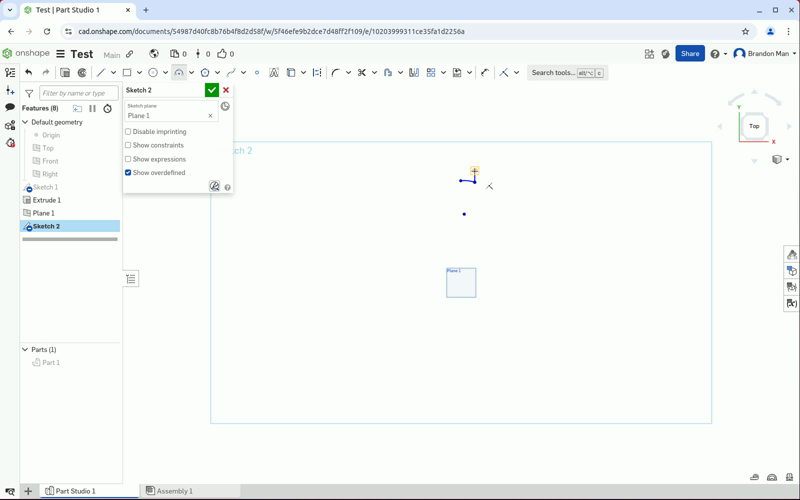
key_down(shift)
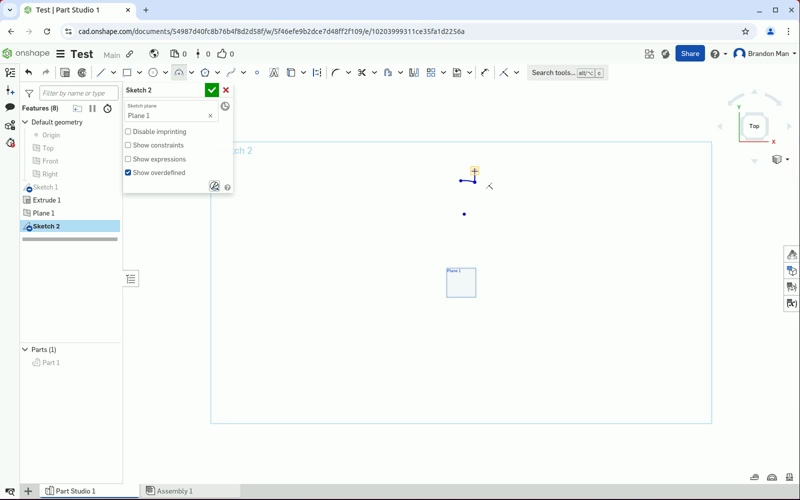
mouse_move(460, 170)
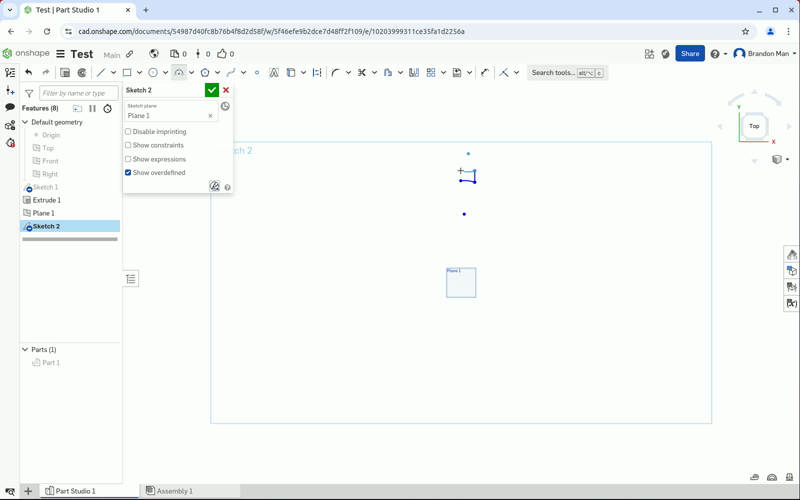
click(460, 170)
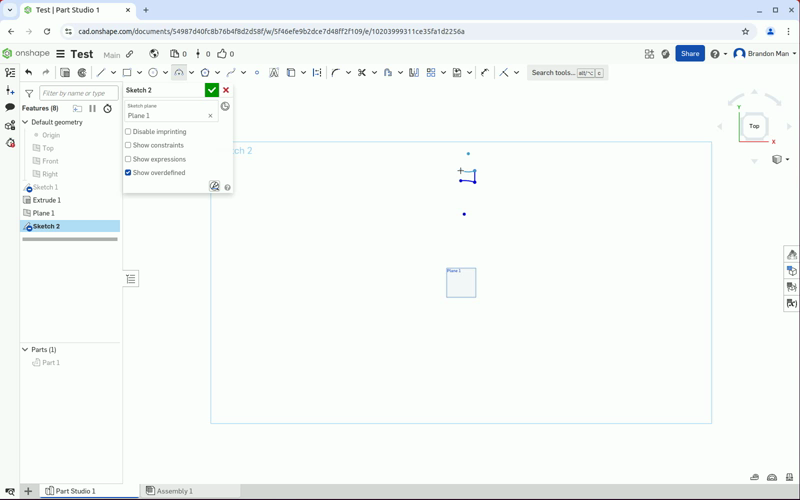
mouse_move(467, 169)
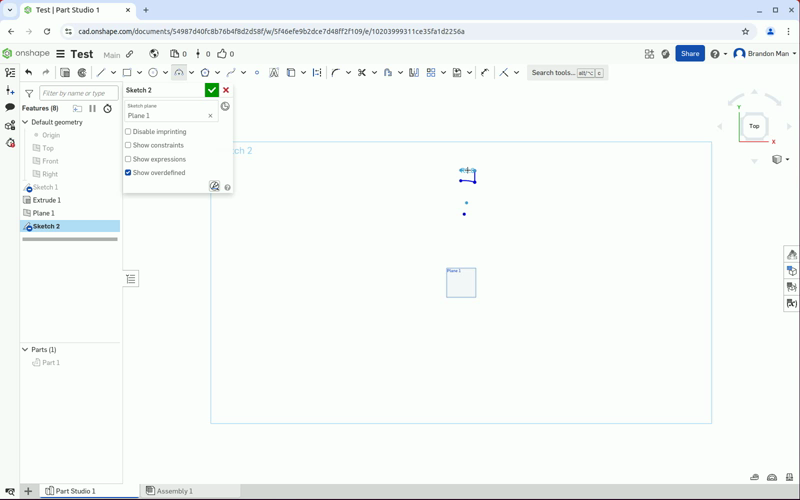
click(467, 169)
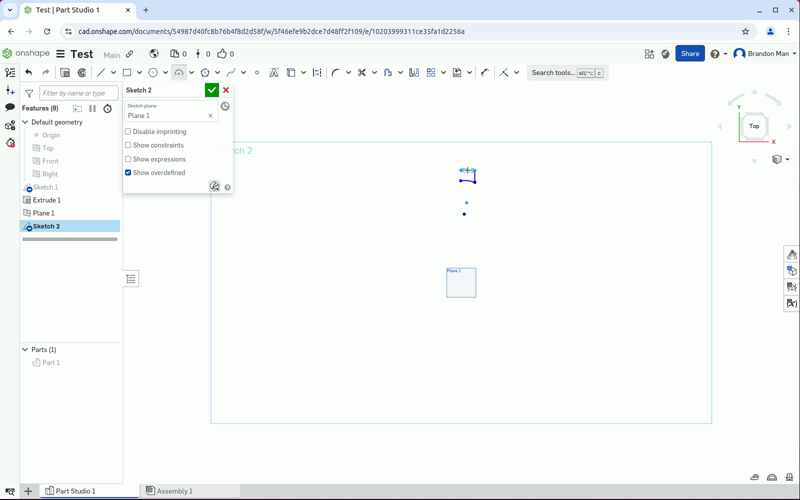
key_up(shift)
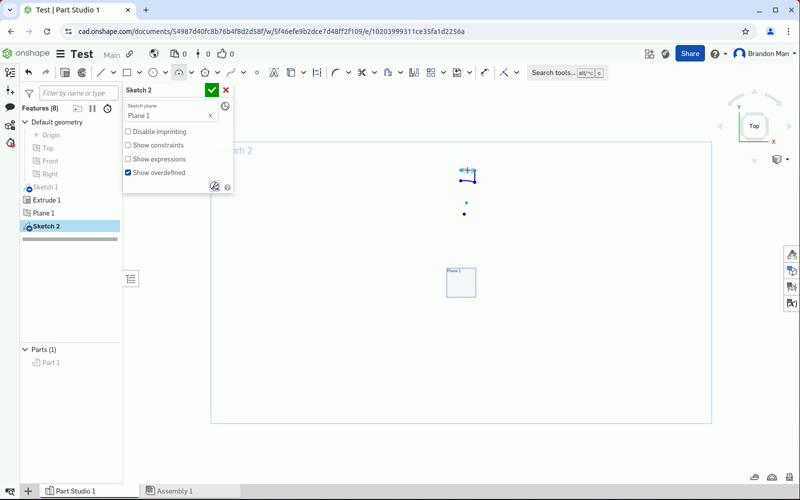
key(esc)
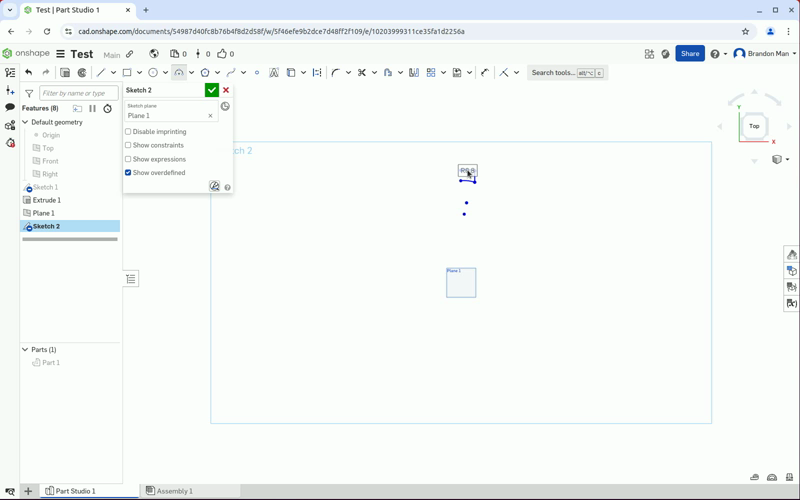
key(l)
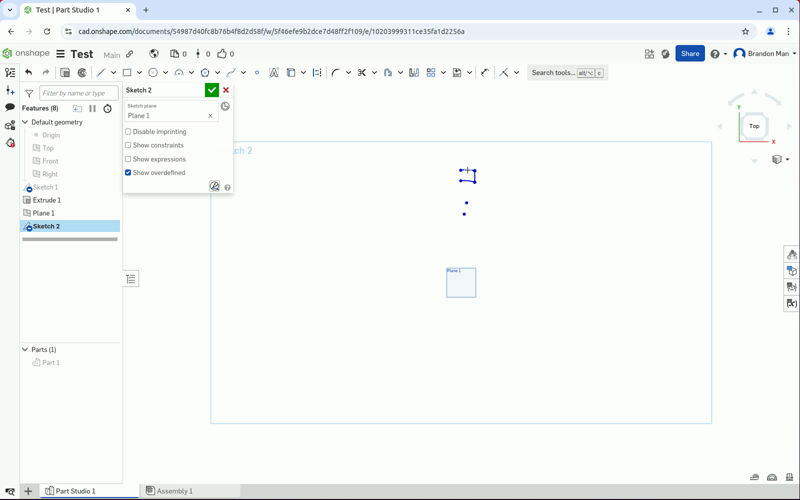
mouse_move(460, 170)
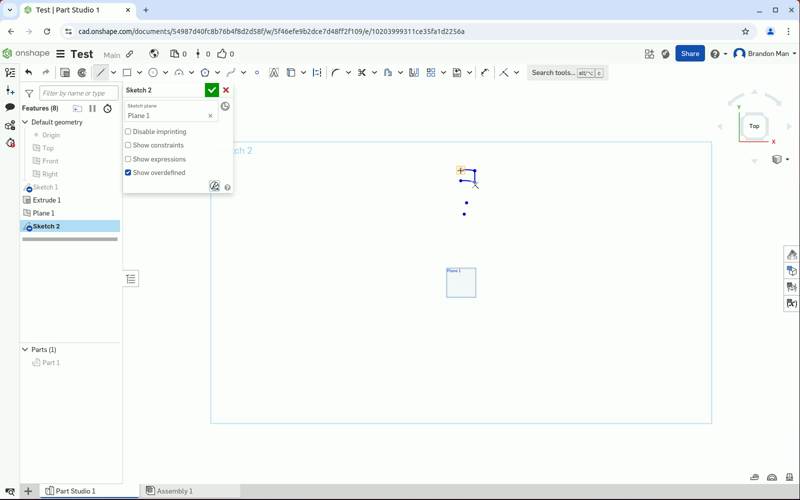
click(460, 170)
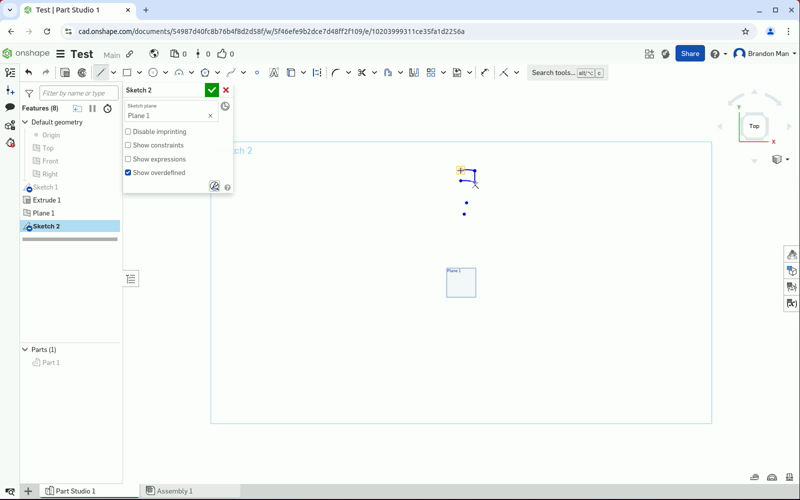
mouse_move(490, 170)
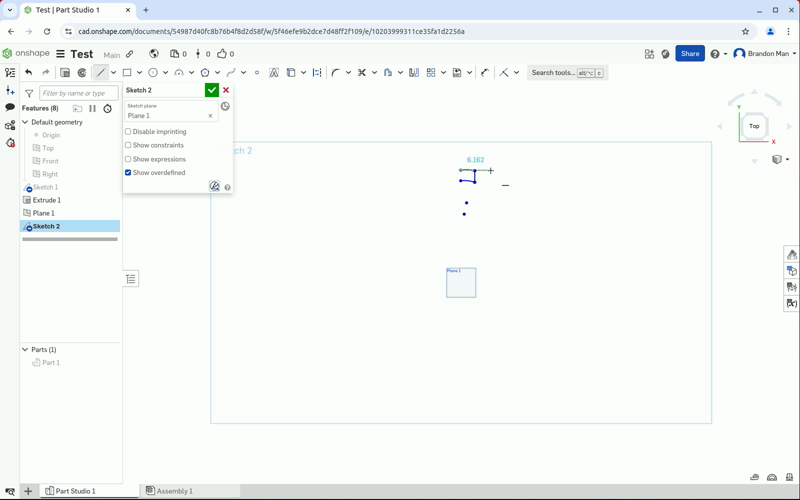
key_down(shift)
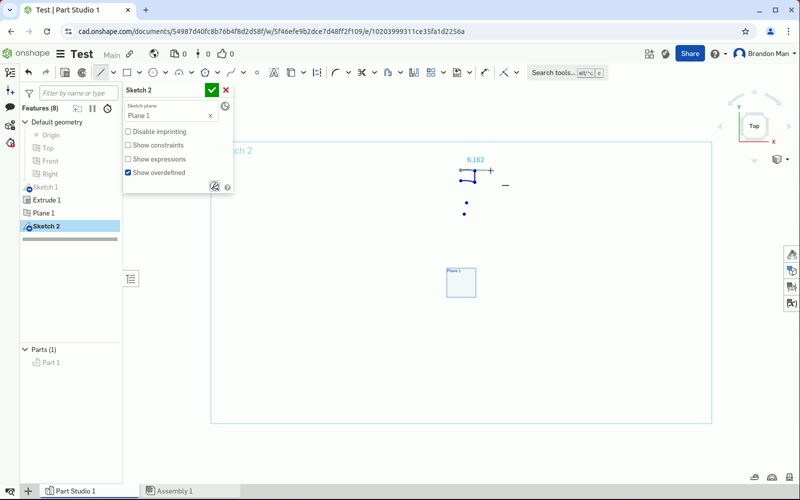
mouse_move(460, 180)
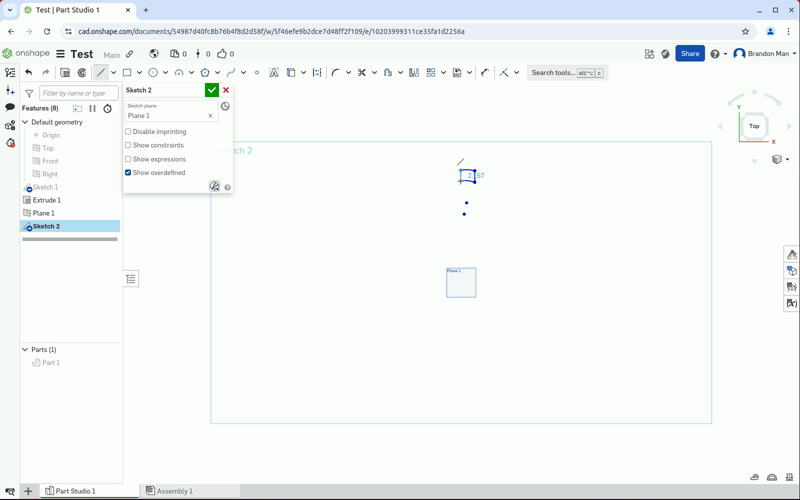
key_up(shift)
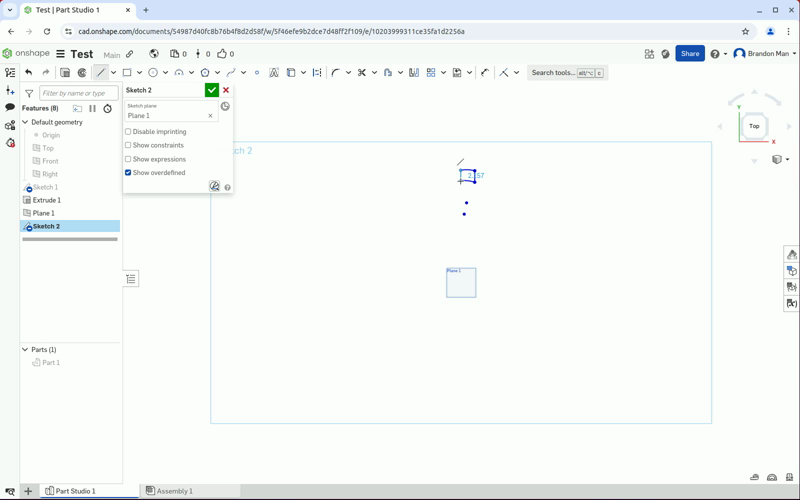
click(460, 180)
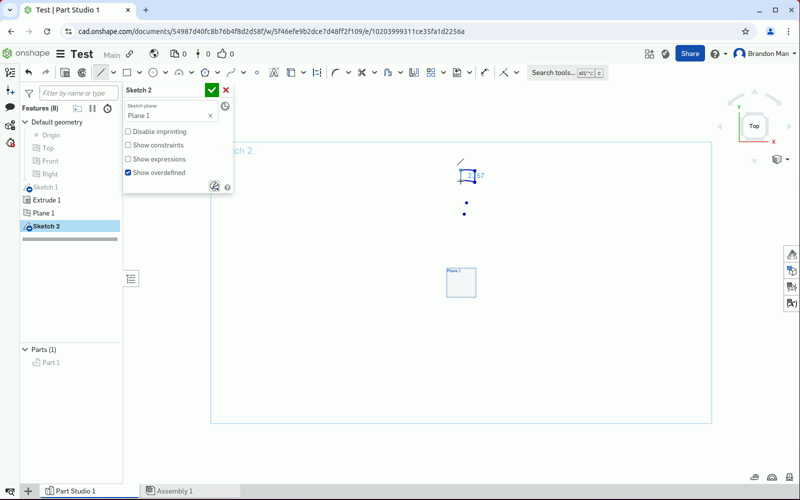
key(esc)
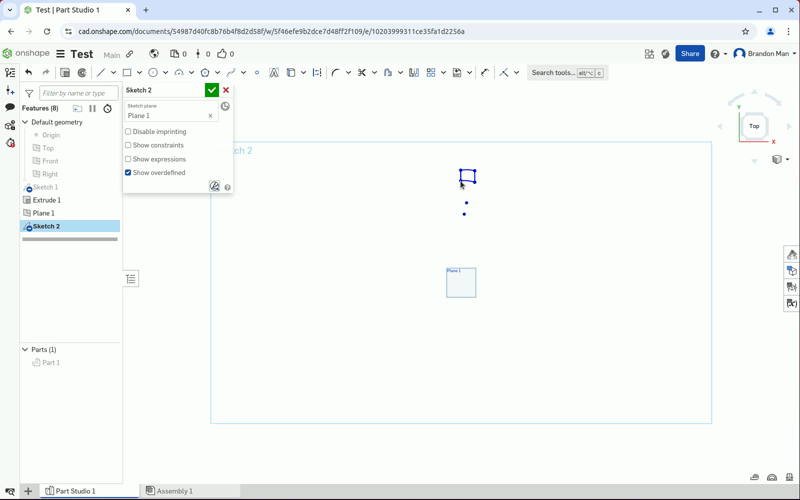
mouse_move(466, 178)
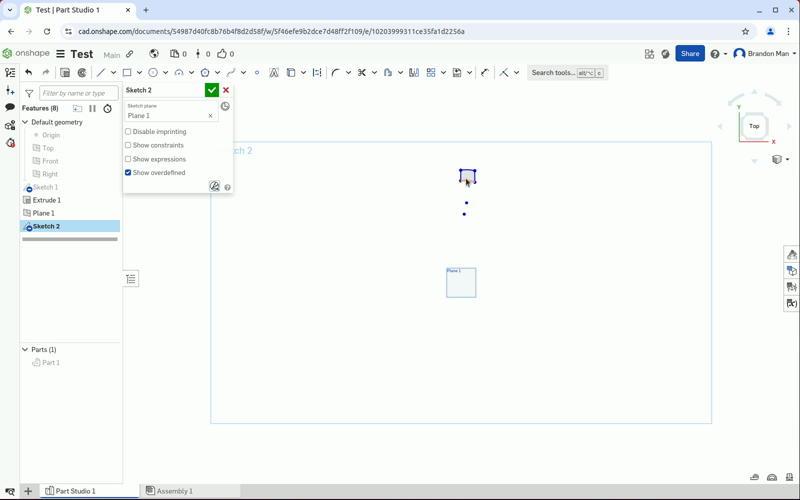
scroll(6)
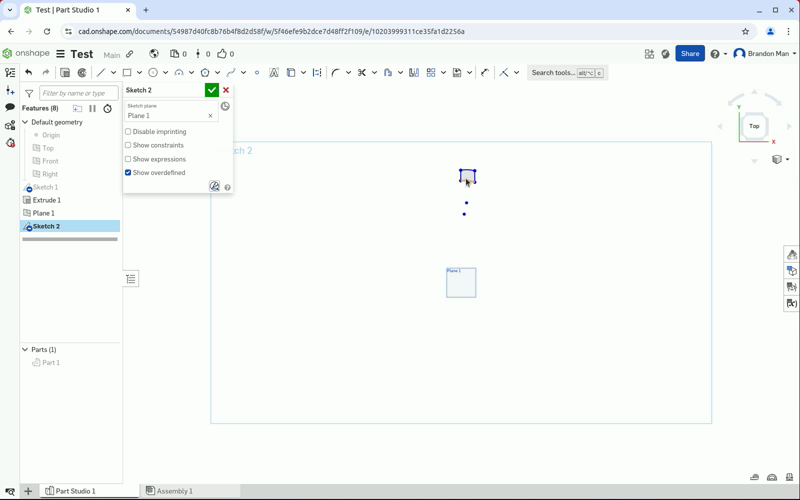
scroll(6)
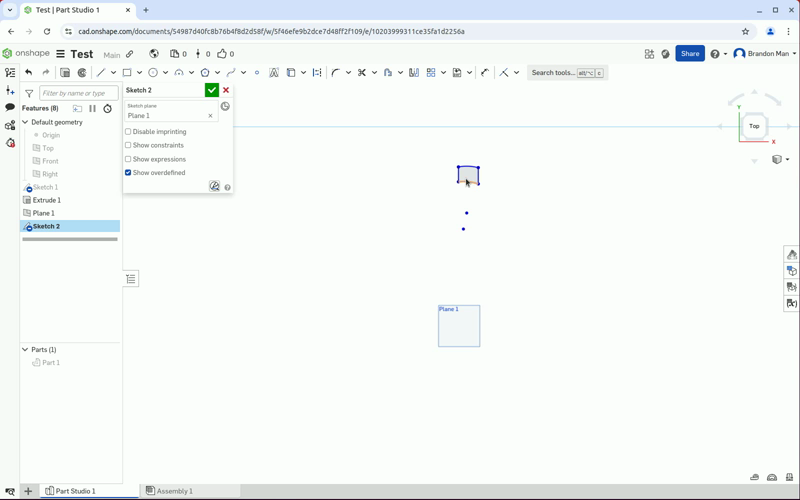
scroll(6)
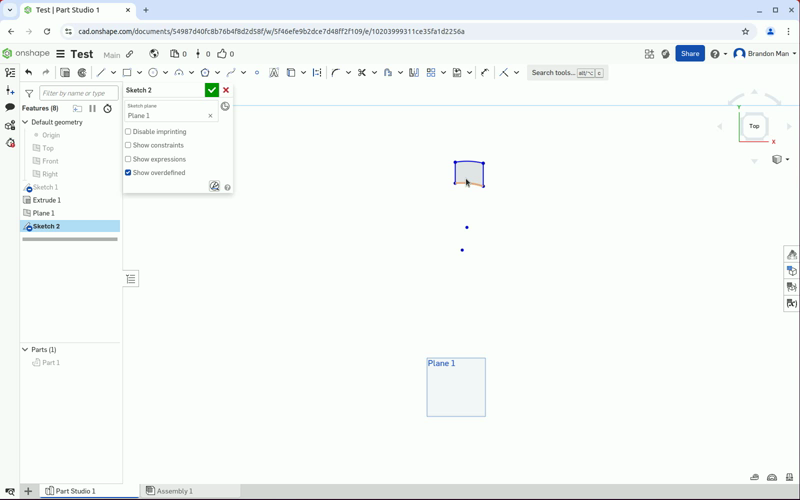
scroll(6)
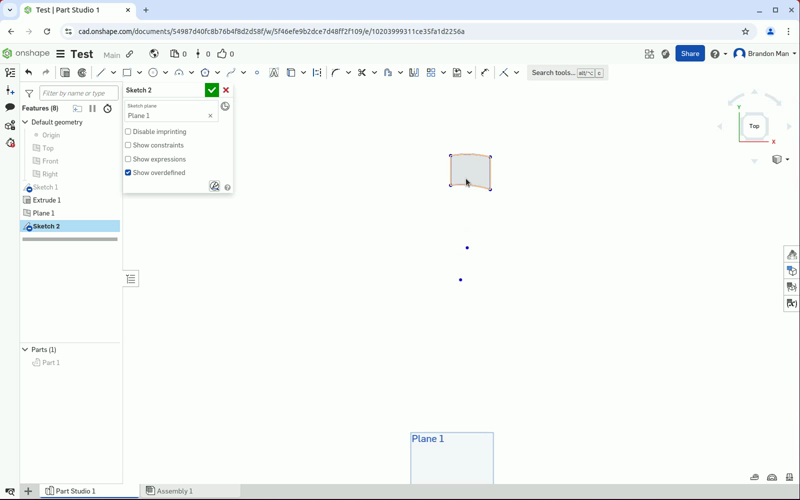
scroll(6)
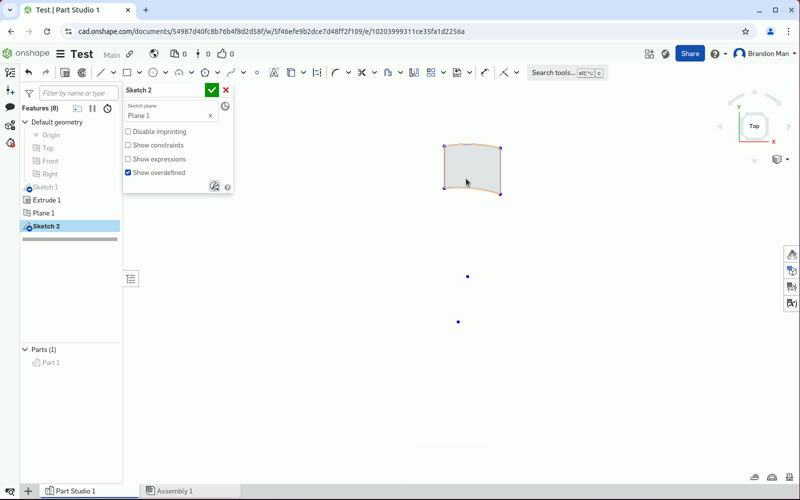
scroll(6)
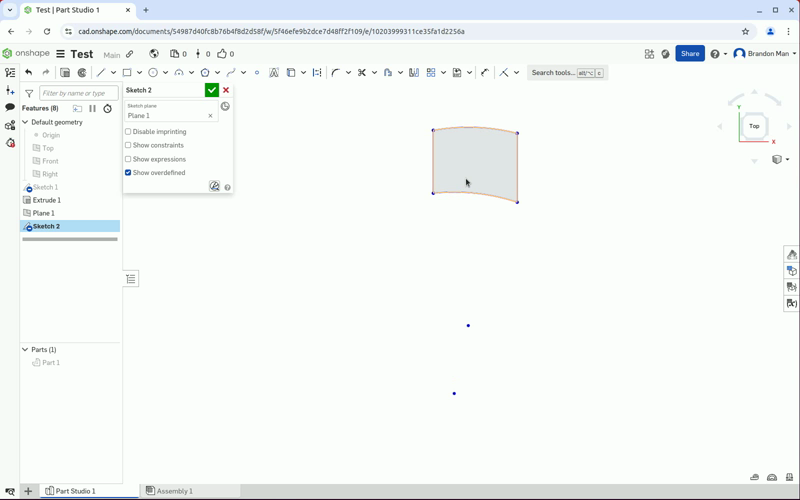
scroll(6)
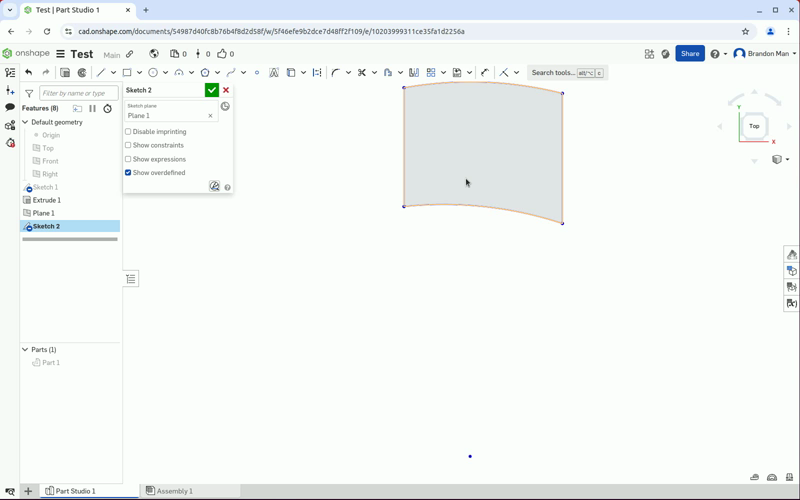
click(466, 178)
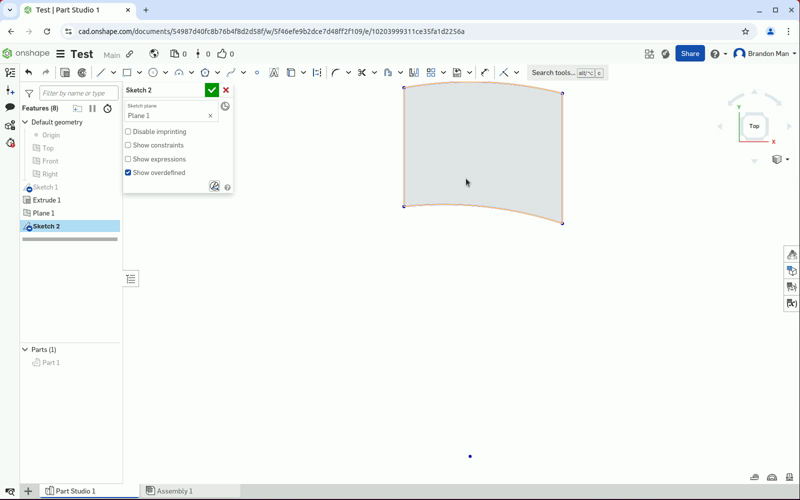
scroll(-6)
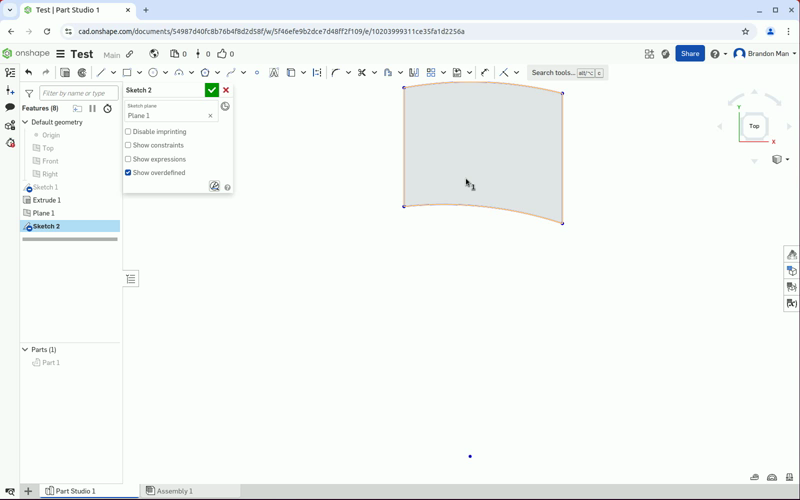
scroll(-6)
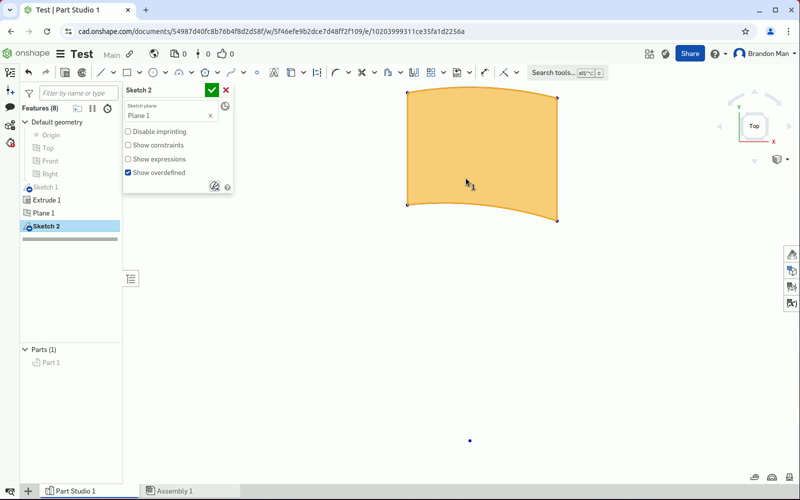
scroll(-6)
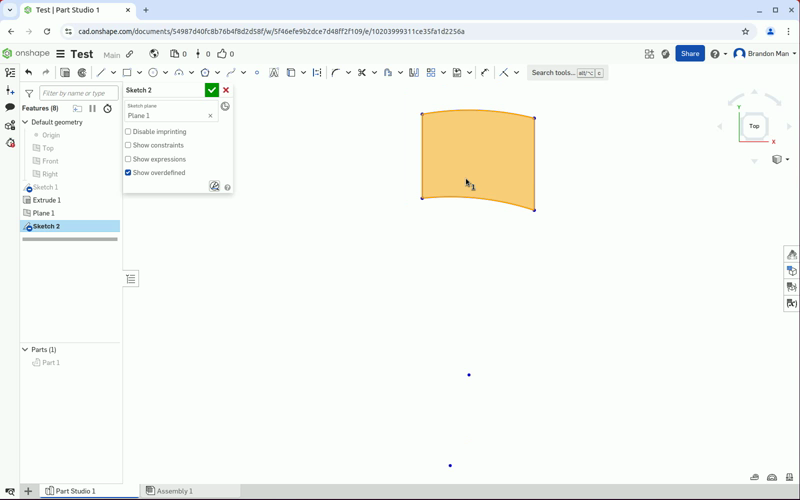
scroll(-6)
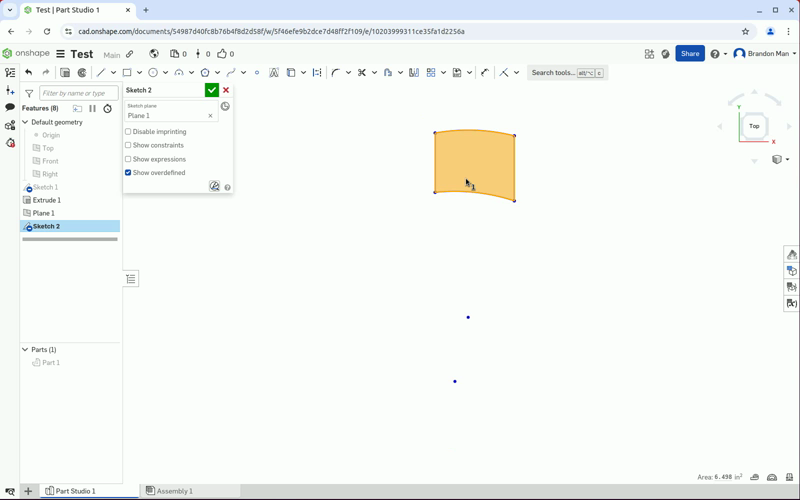
scroll(-6)
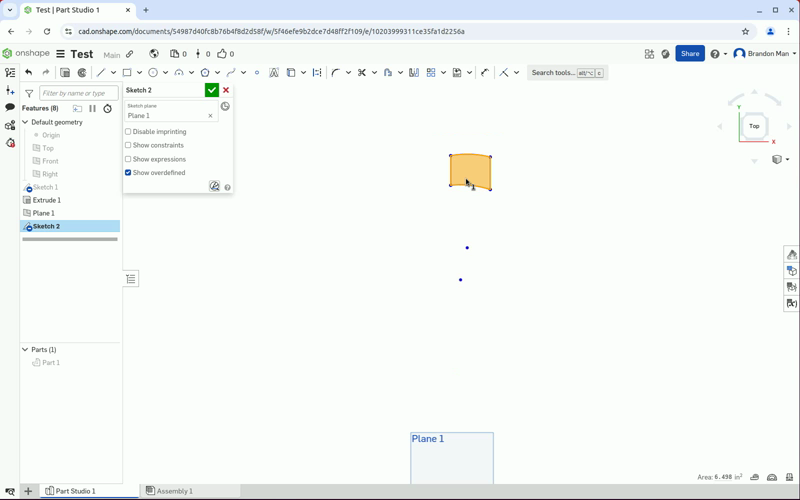
scroll(-6)
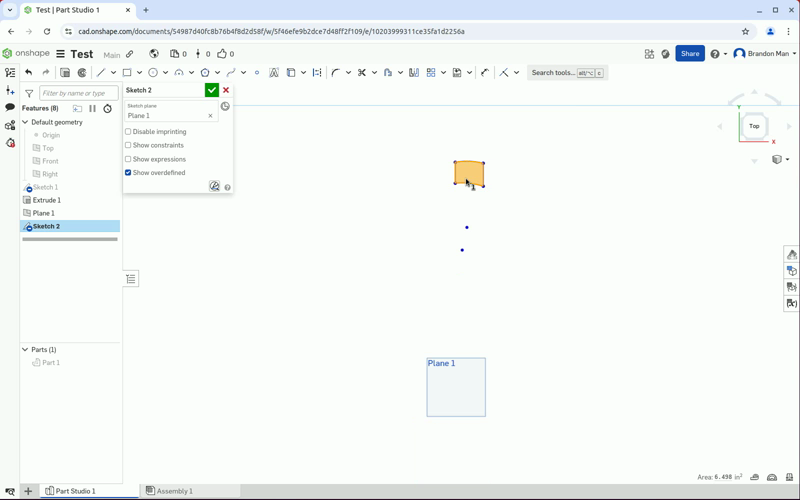
scroll(-6)
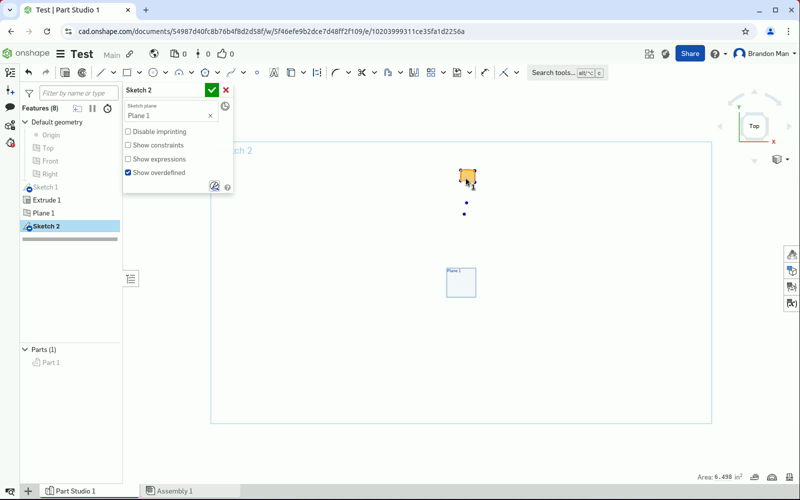
mouse_move(73, 352)
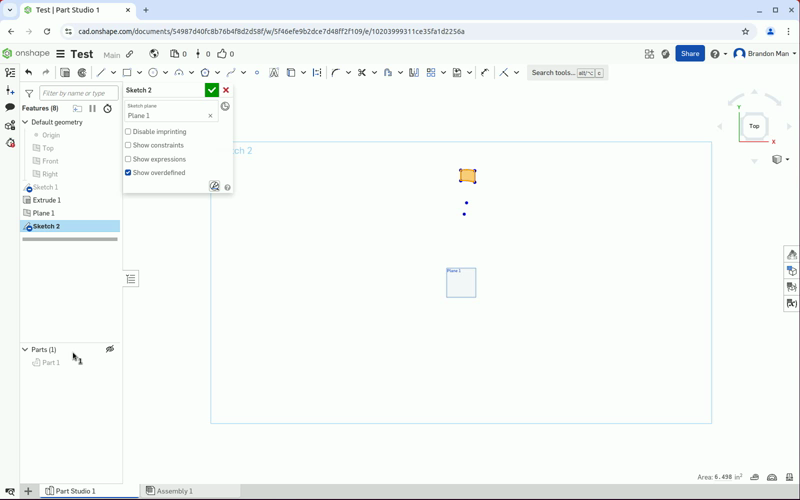
key(shift+y)
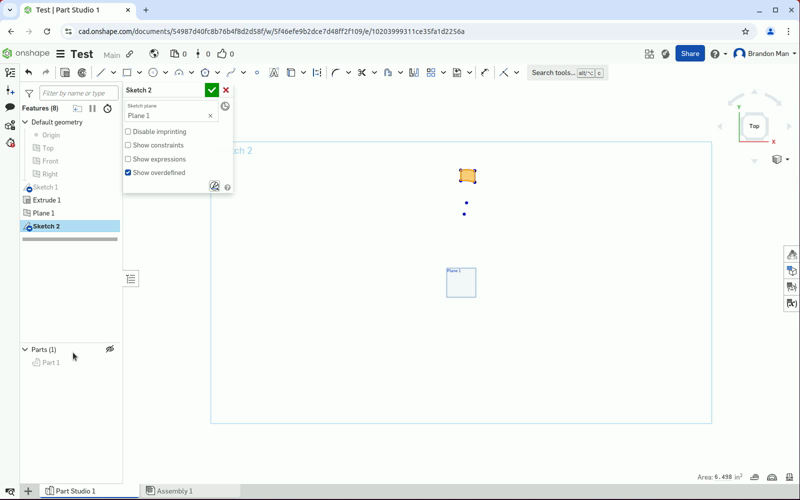
key(shift+e)
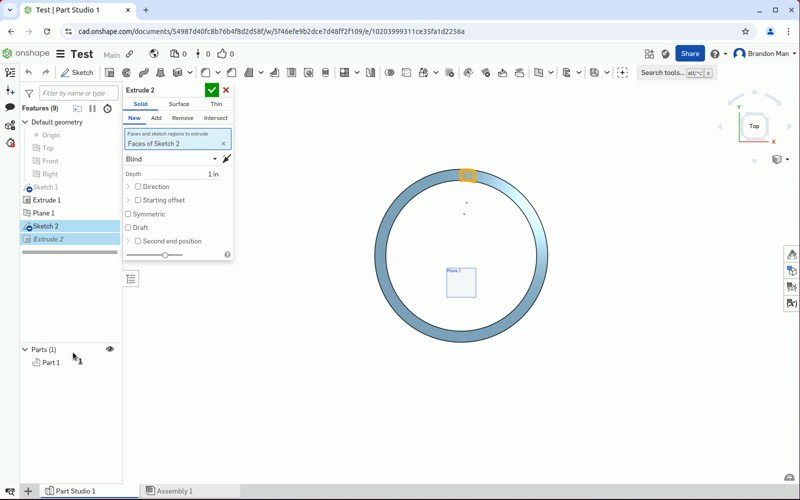
mouse_move(143, 106)
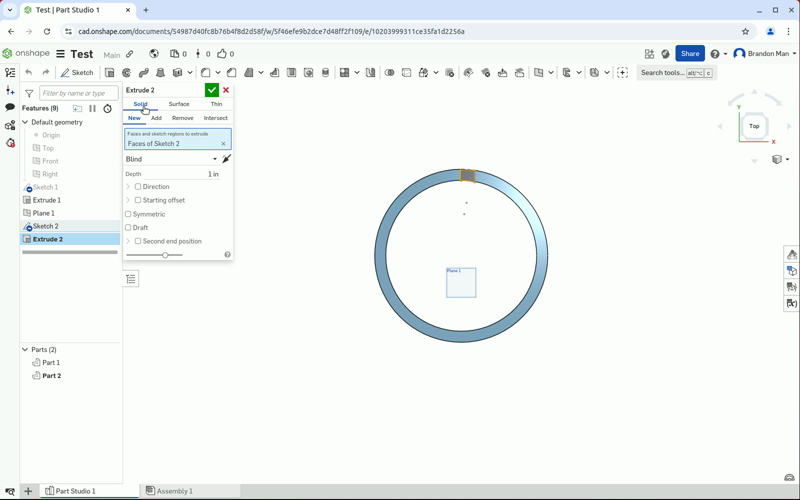
click(143, 106)
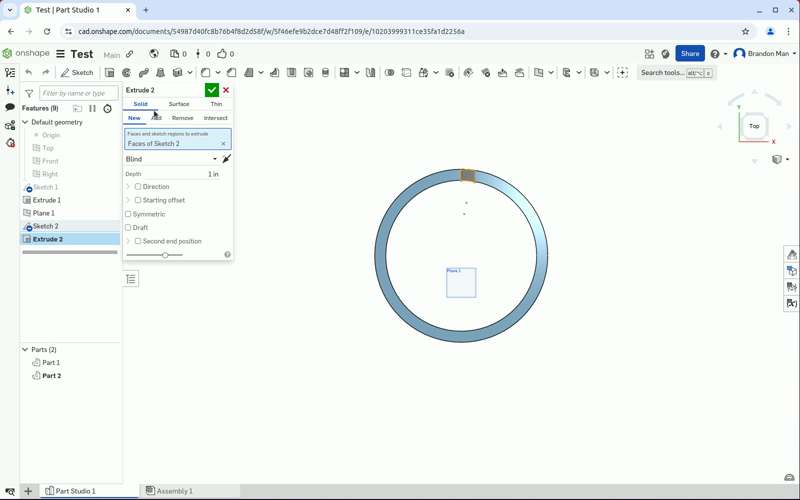
mouse_move(186, 120)
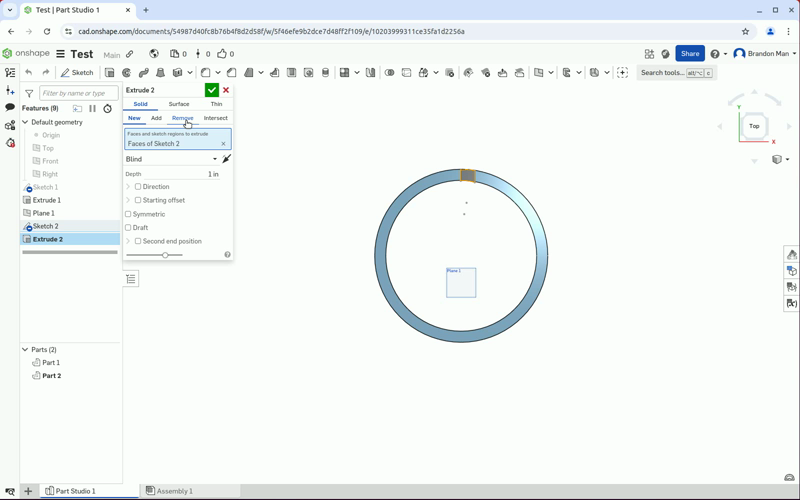
click(186, 120)
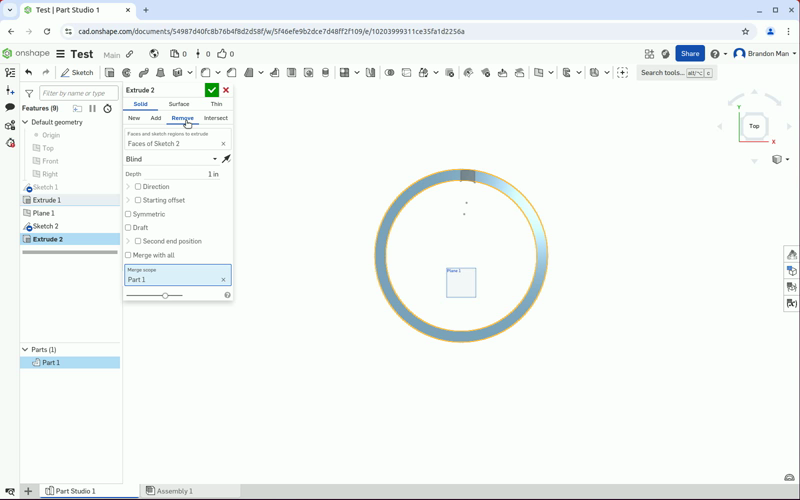
key(tab, 4)
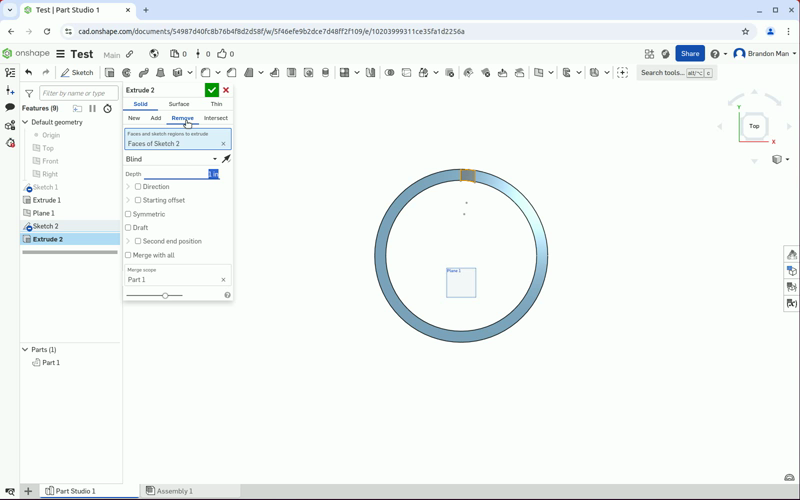
text(6.499)
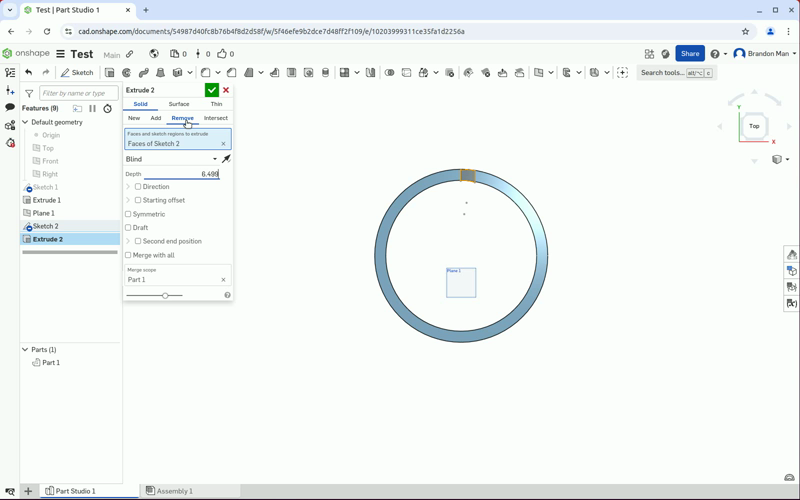
key(tab, 6)
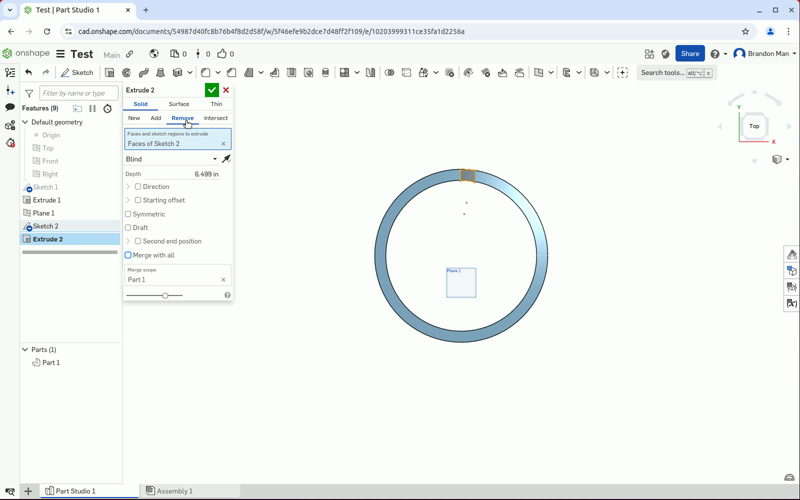
key(space)
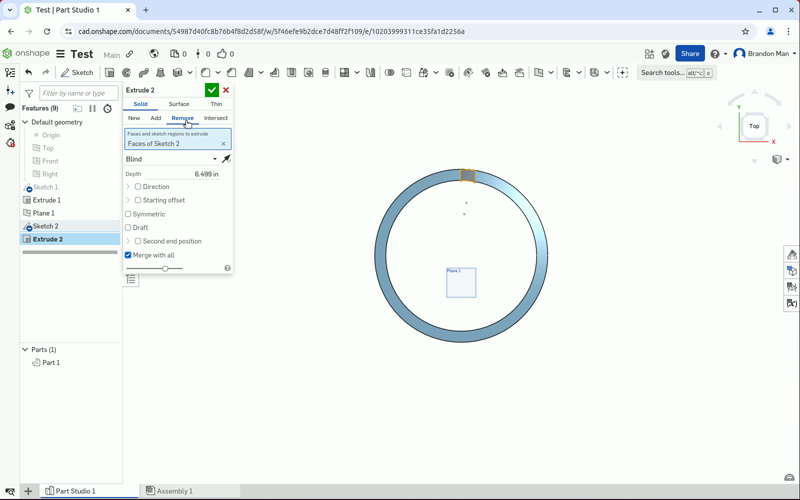
key(enter)
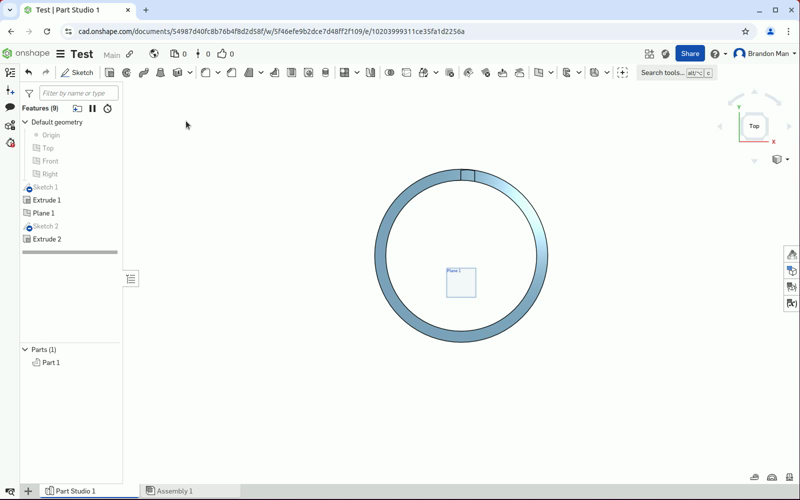
key(shift+h)
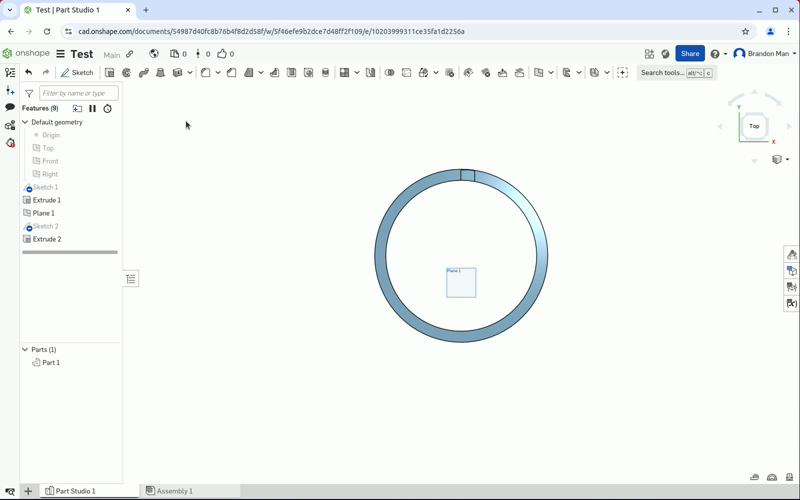
key(shift+h)
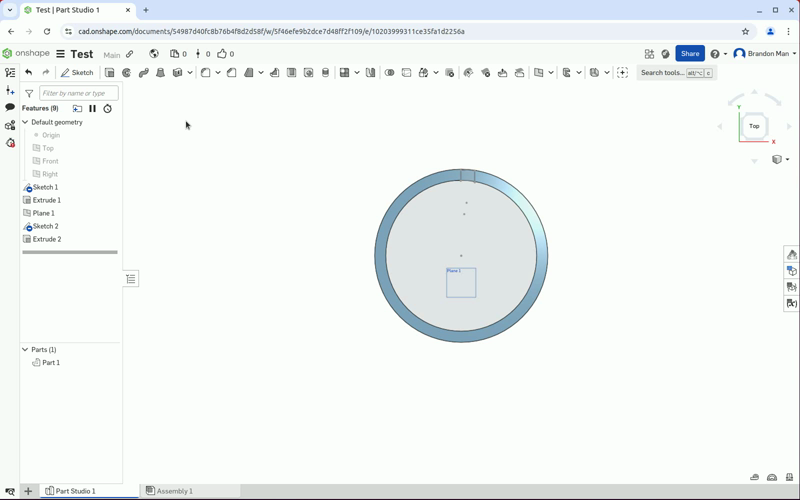
key(shift+7)
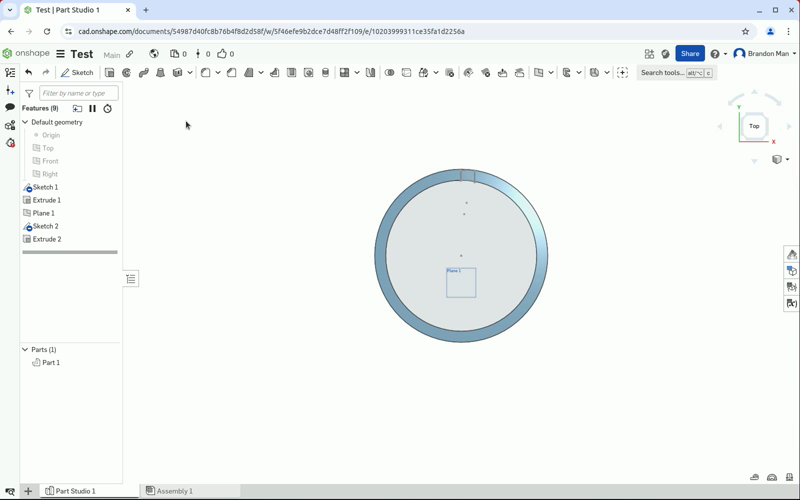
key(up, 3)
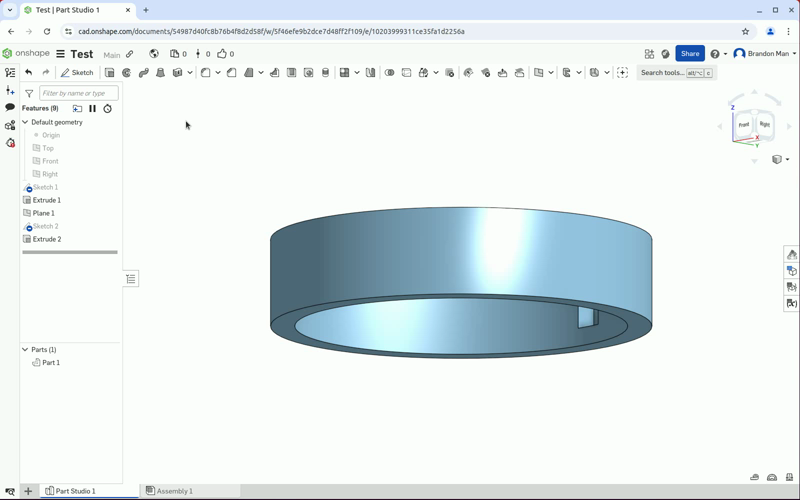
key(left, 3)
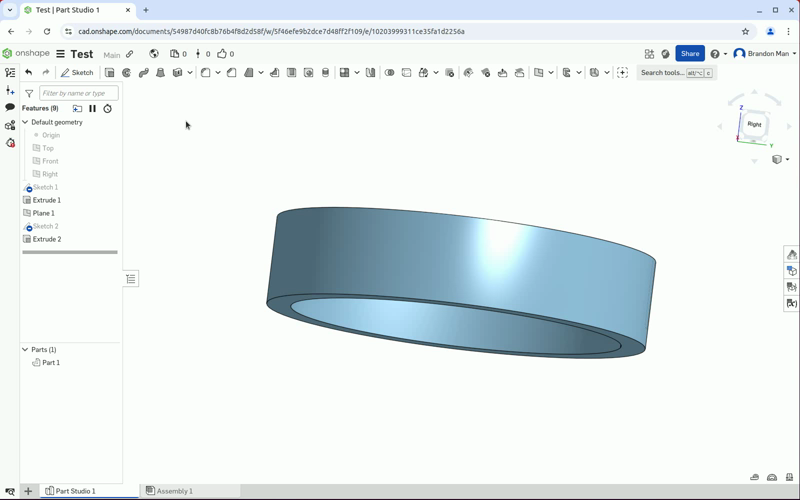
key(right, 3)
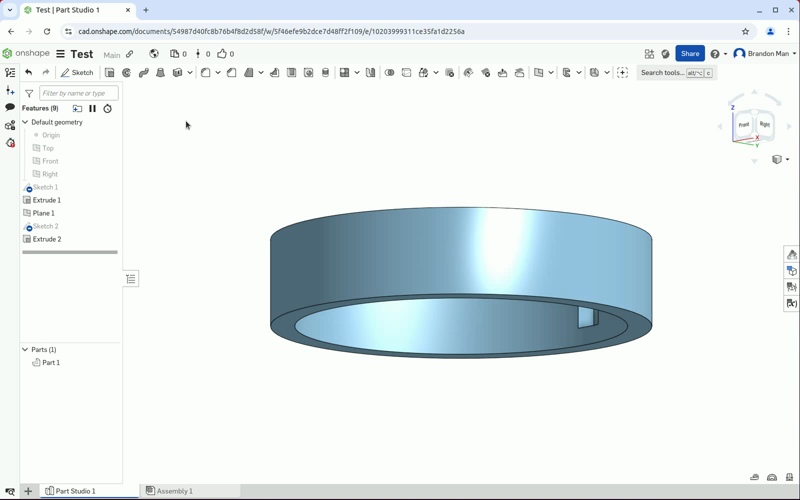
key(down, 3)
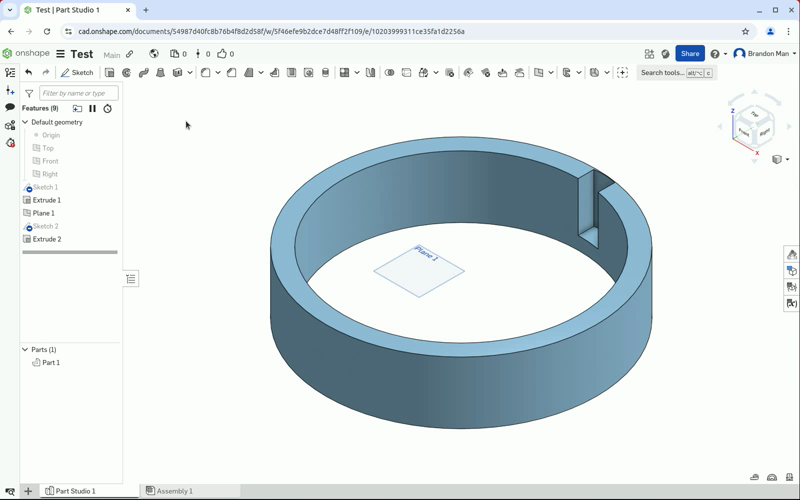
mouse_move(73, 189)
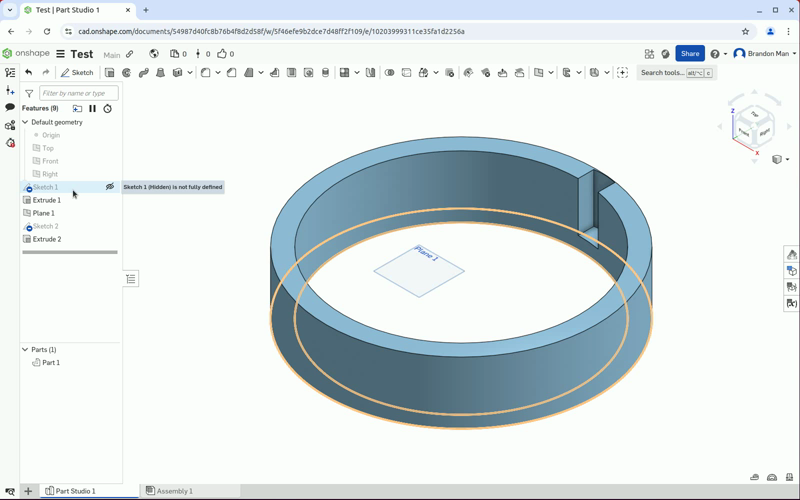
click(73, 189)